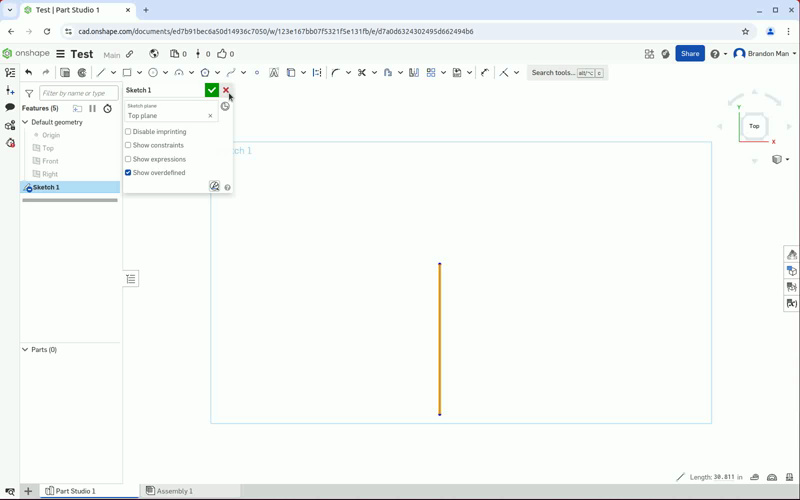
key(shift+h)
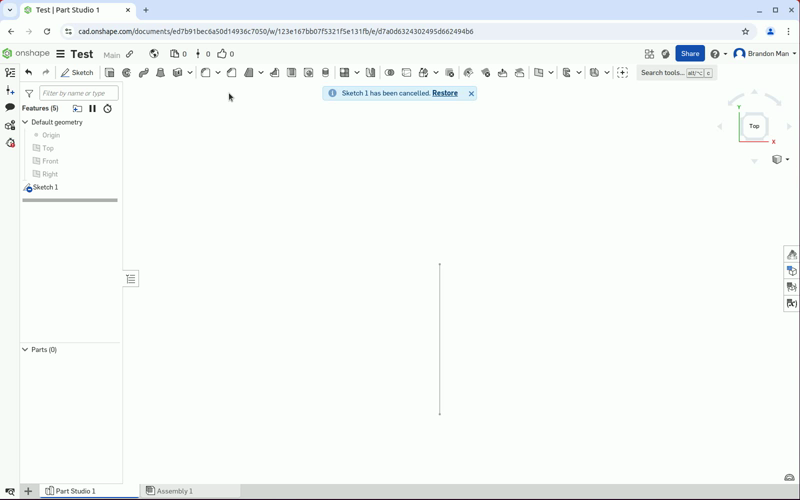
mouse_move(73, 352)
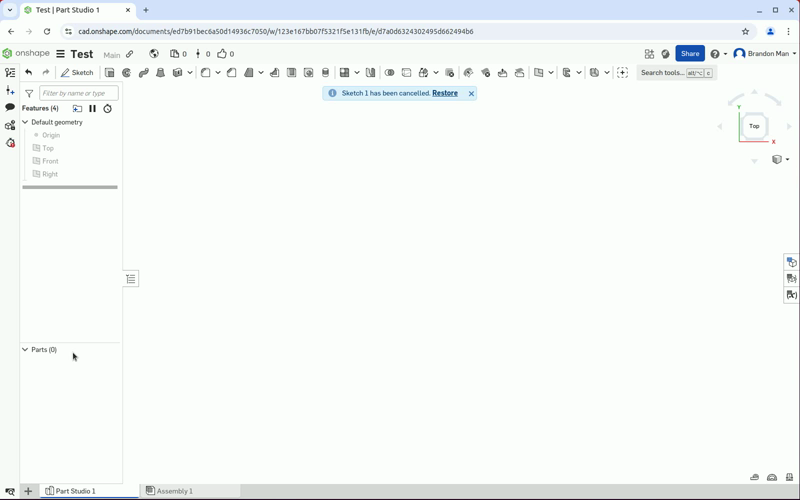
key(y)
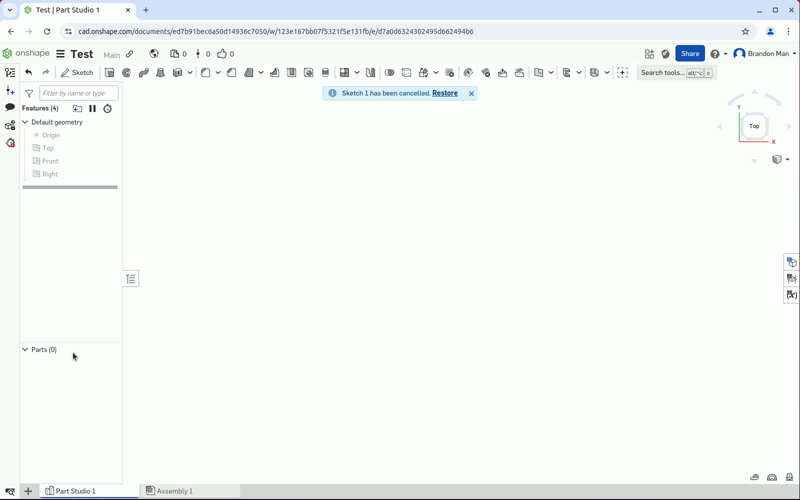
key(shift+p)
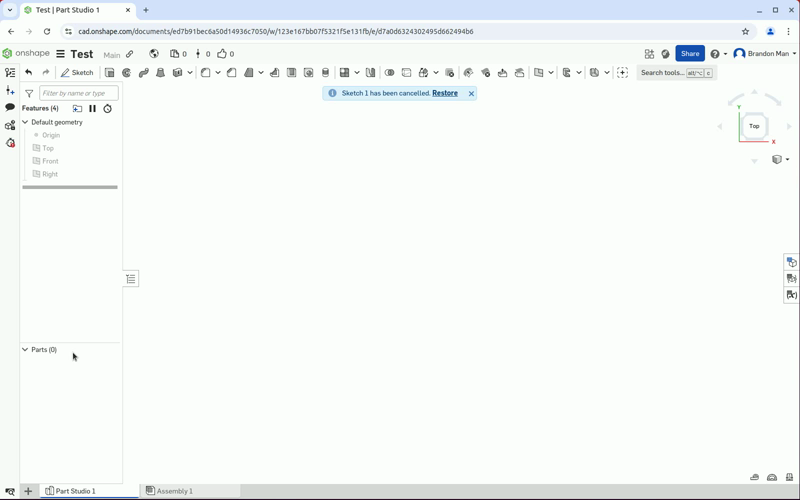
key(space)
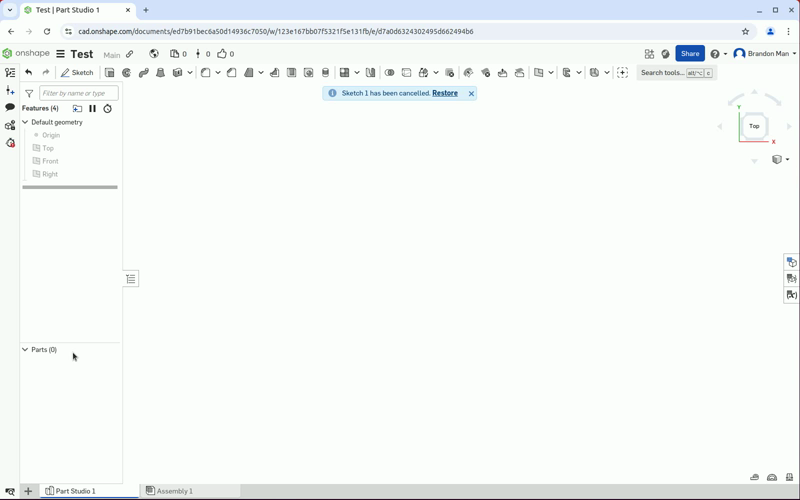
key_down(shift)
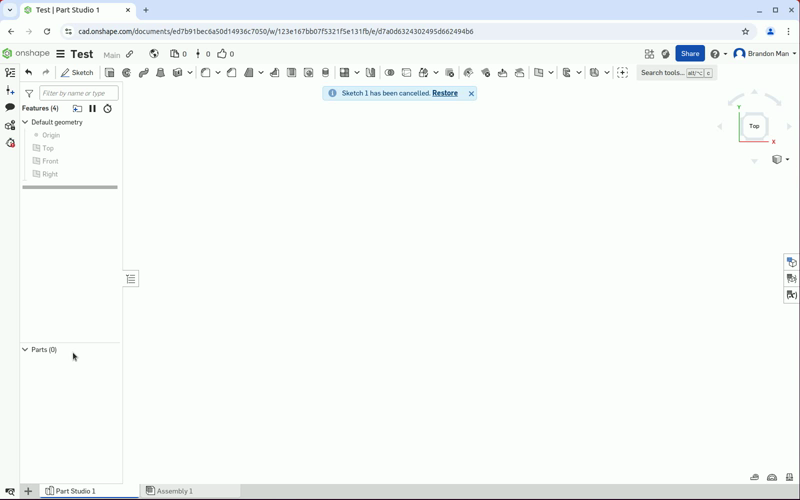
key(up)
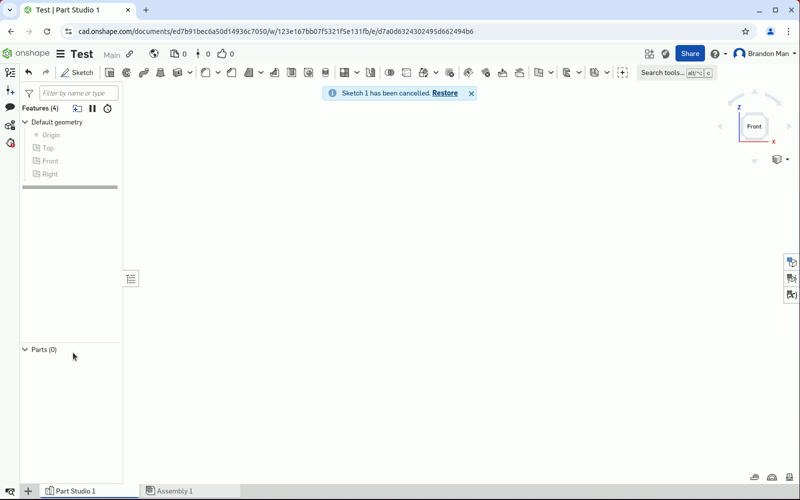
key_up(shift)
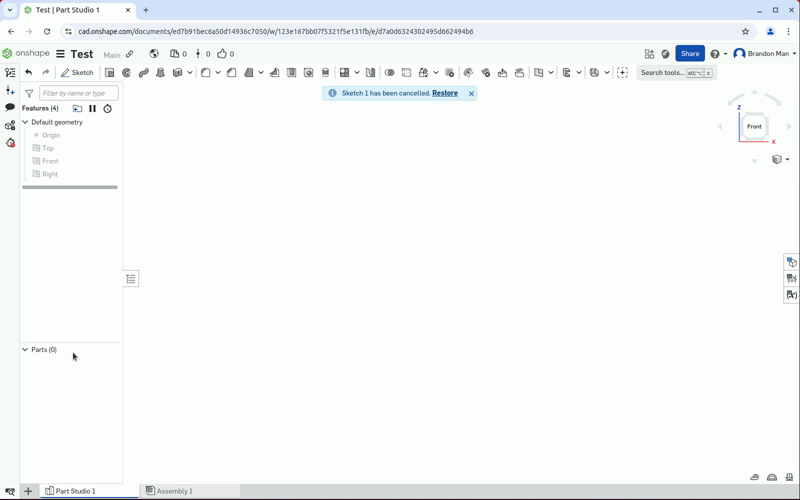
mouse_move(73, 352)
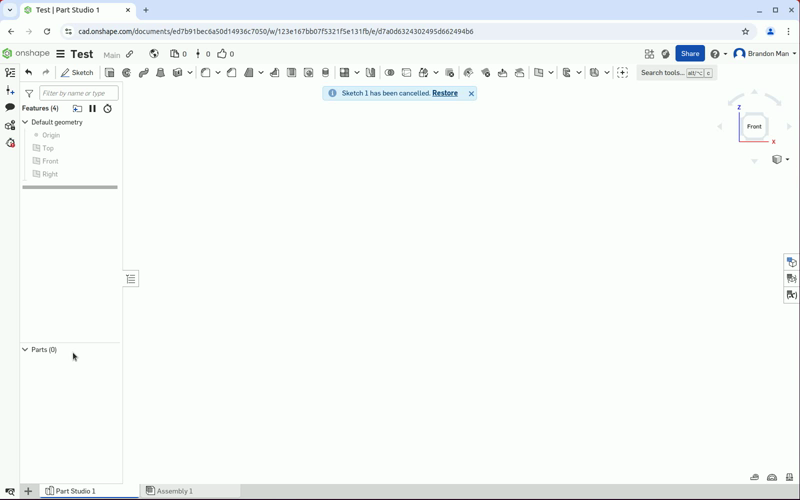
key(shift+y)
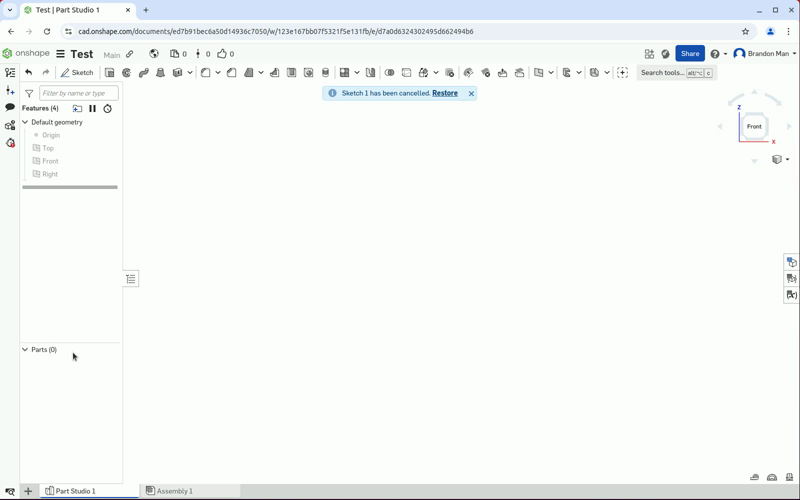
key(shift+s)
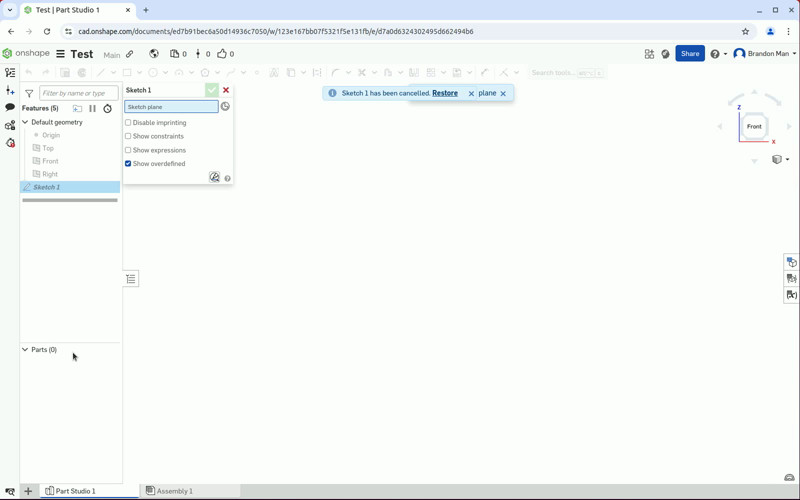
mouse_move(73, 163)
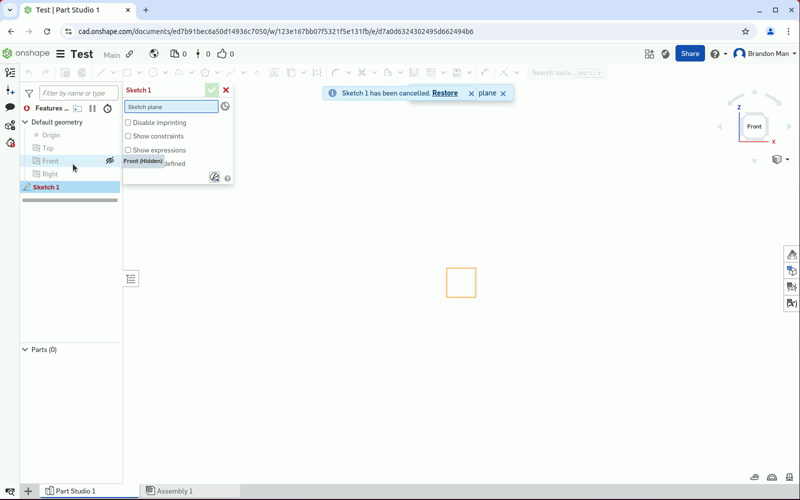
click(73, 163)
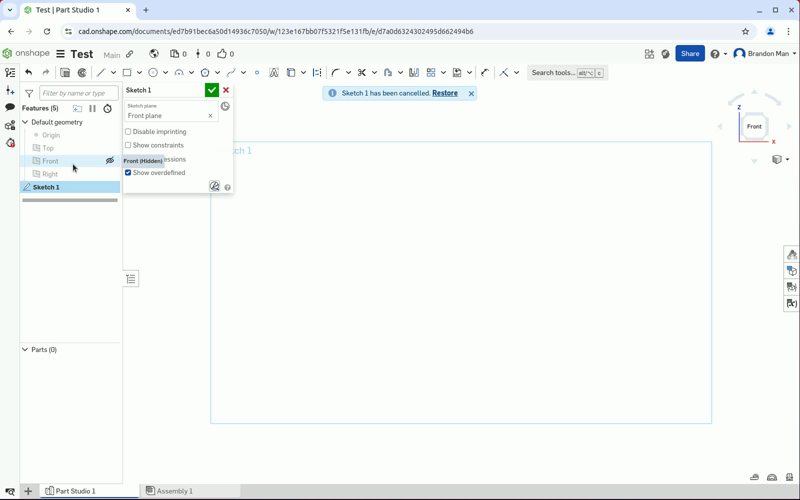
mouse_move(73, 352)
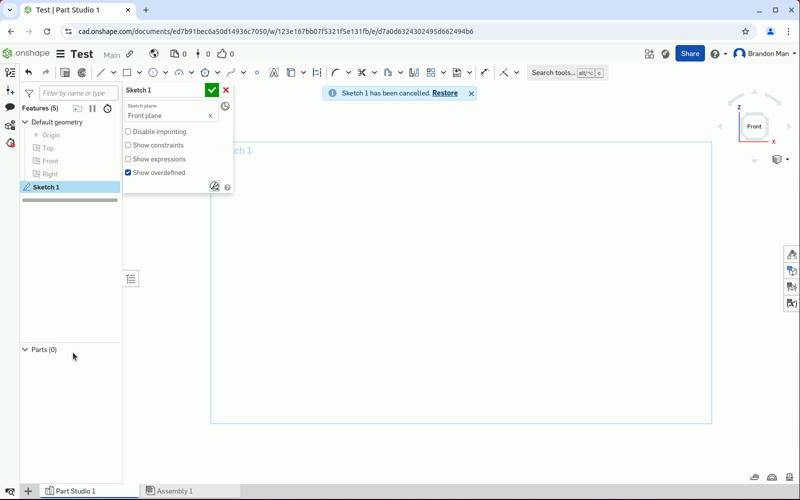
key(y)
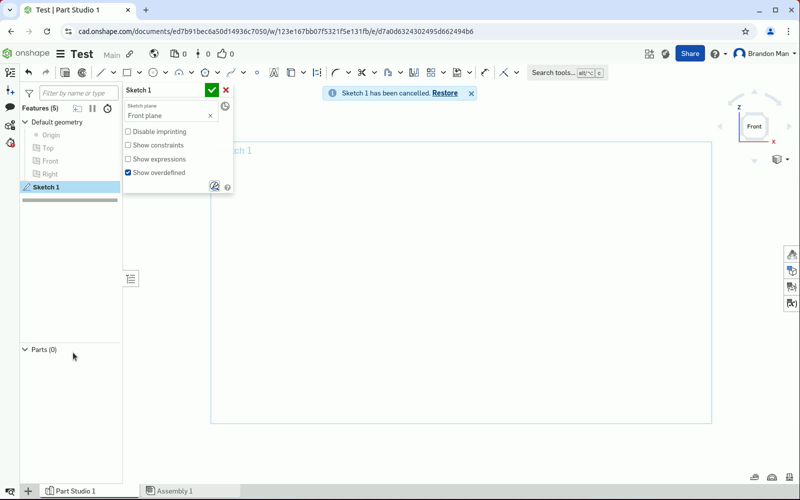
key(l)
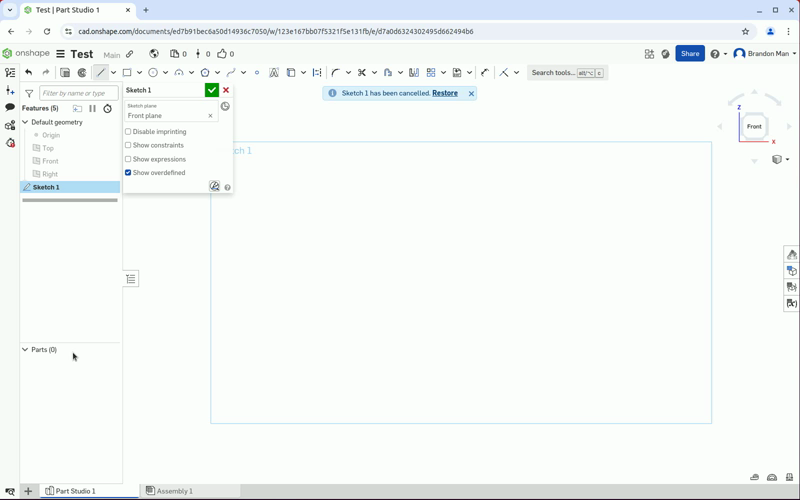
key_down(shift)
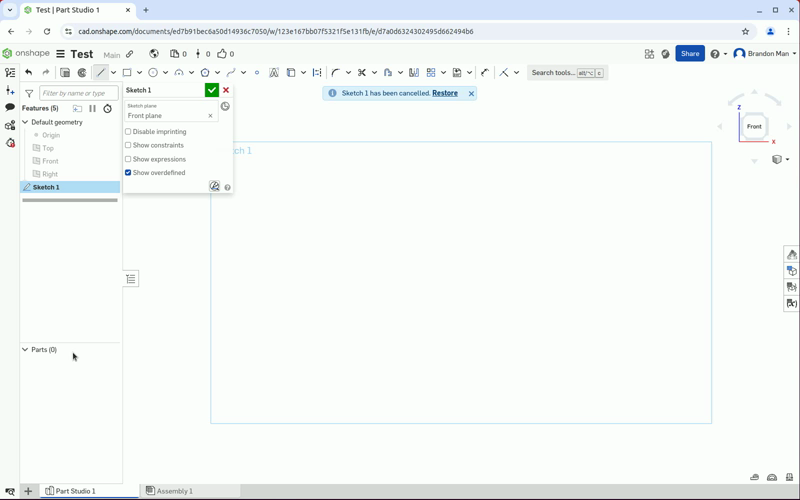
mouse_move(417, 299)
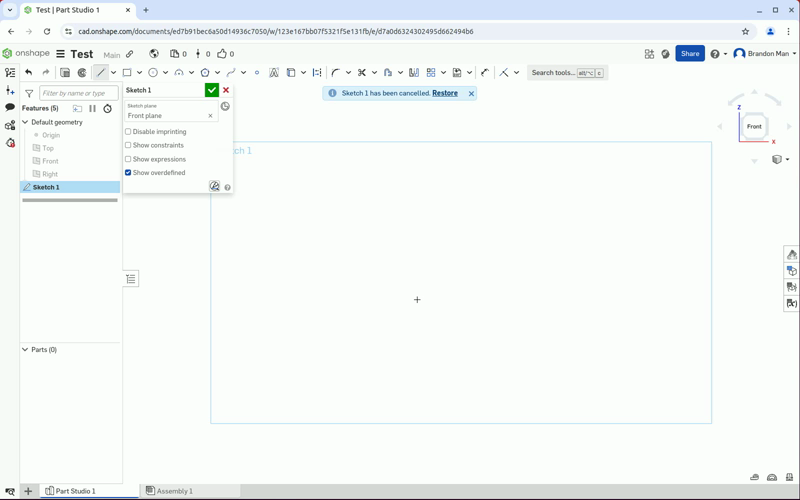
click(417, 299)
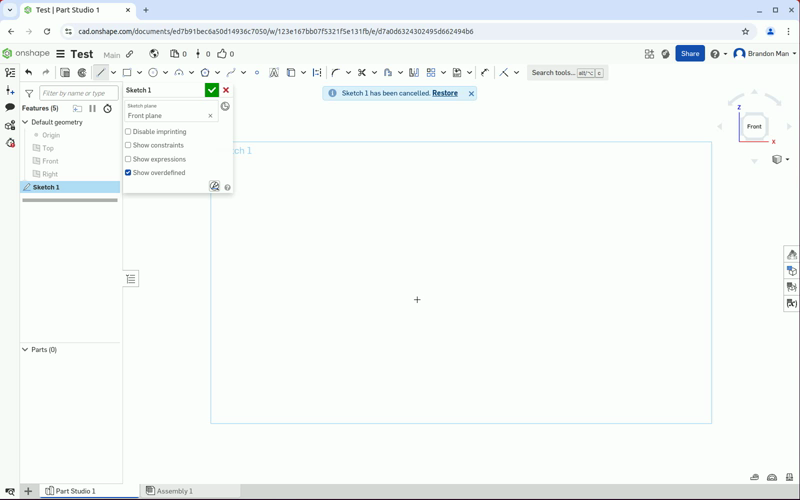
key_up(shift)
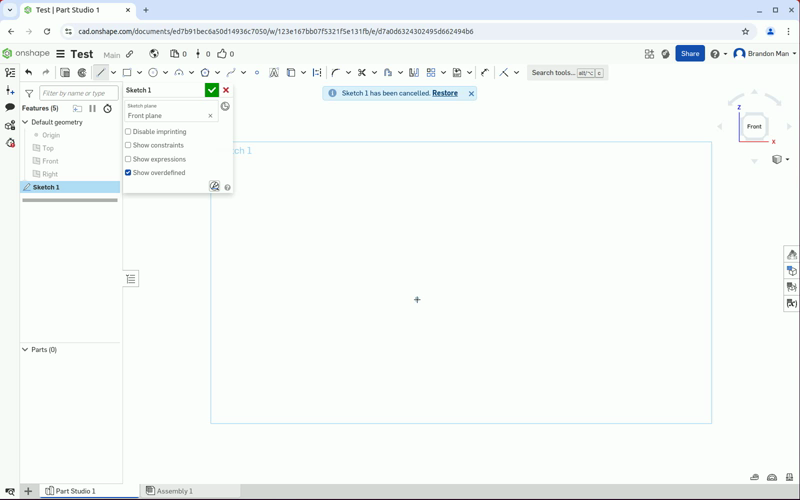
key_down(shift)
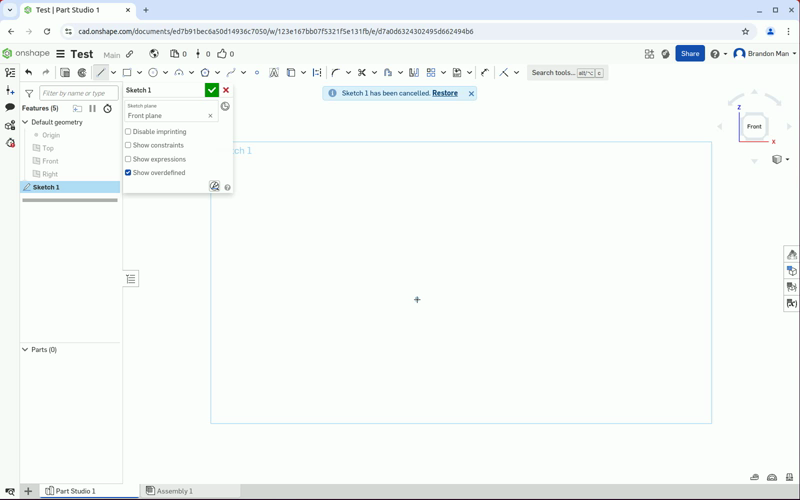
mouse_move(572, 299)
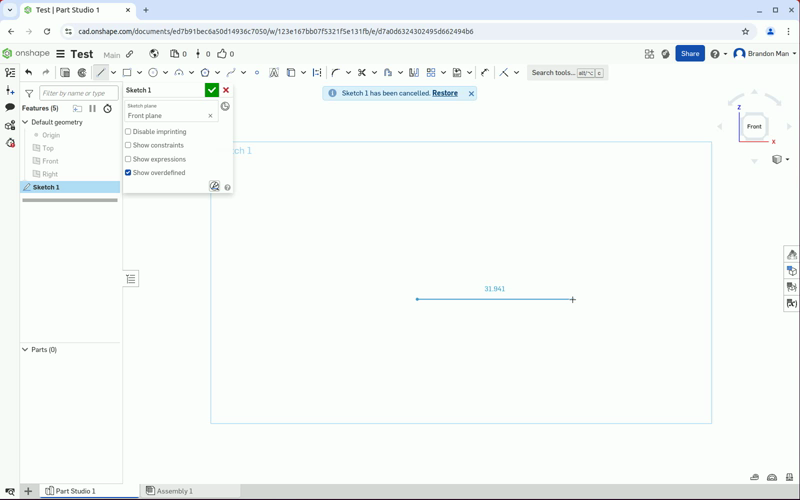
click(572, 299)
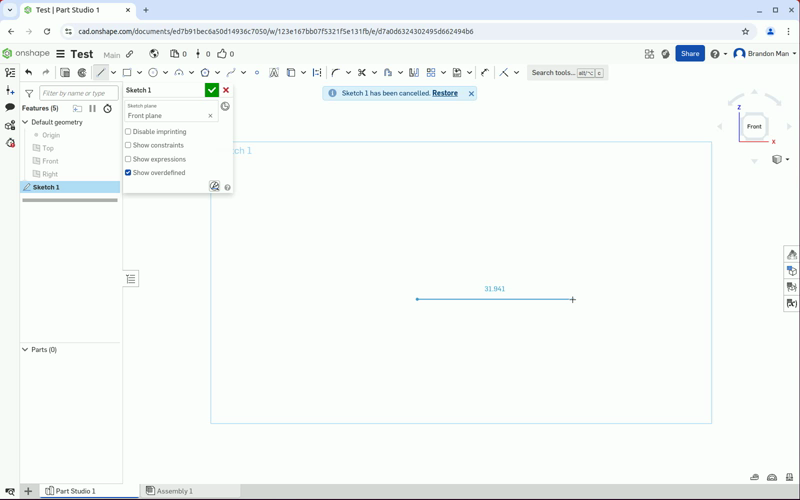
key_up(shift)
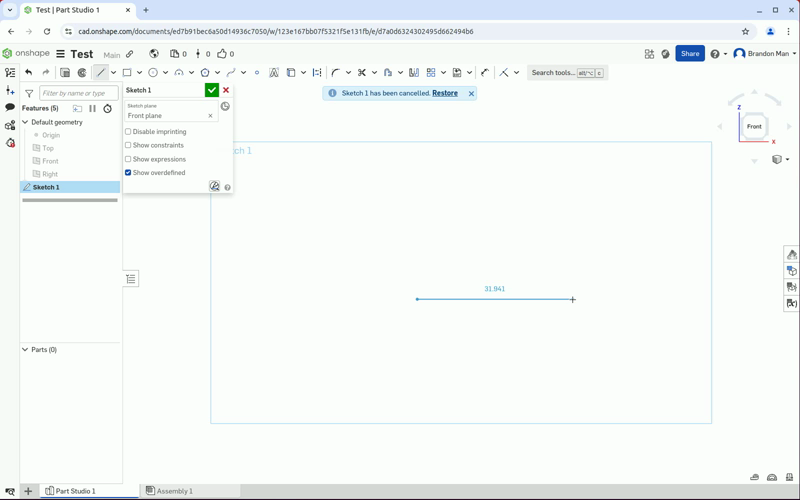
key_down(shift)
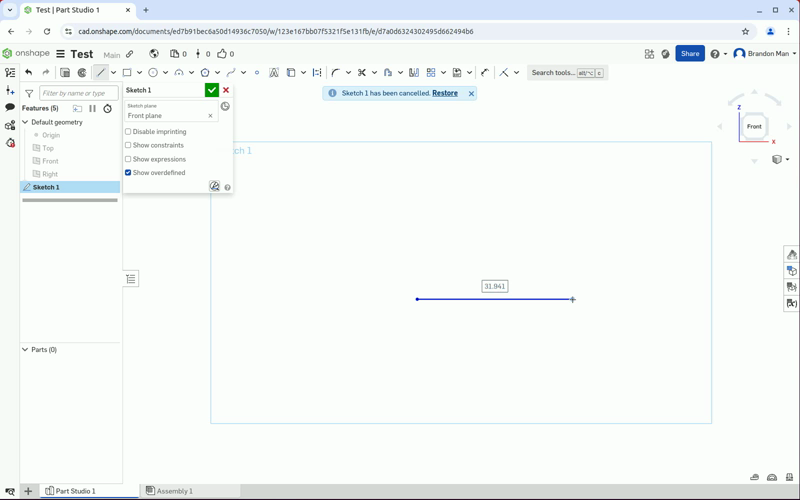
mouse_move(589, 299)
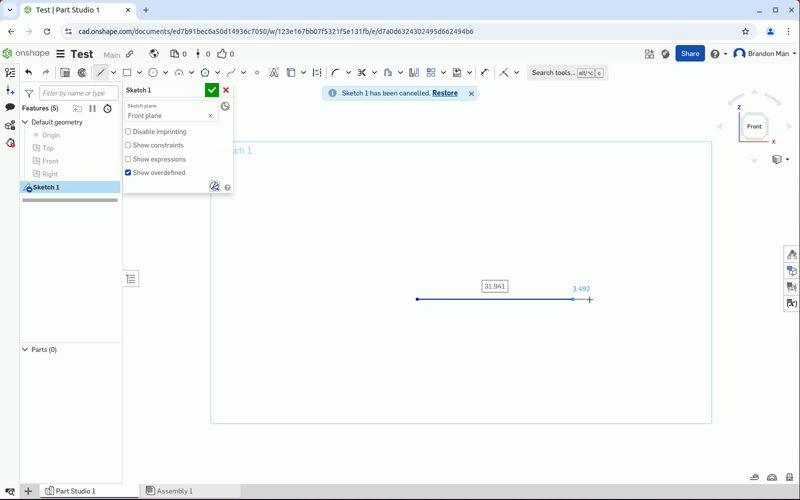
mouse_move(572, 263)
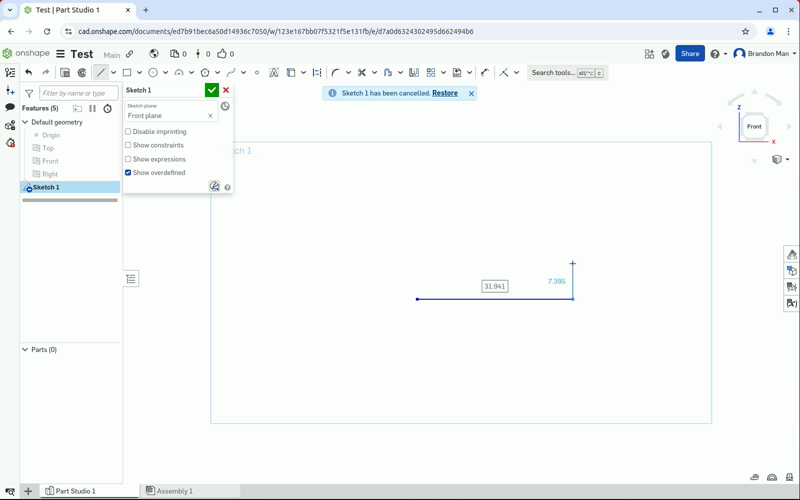
click(572, 263)
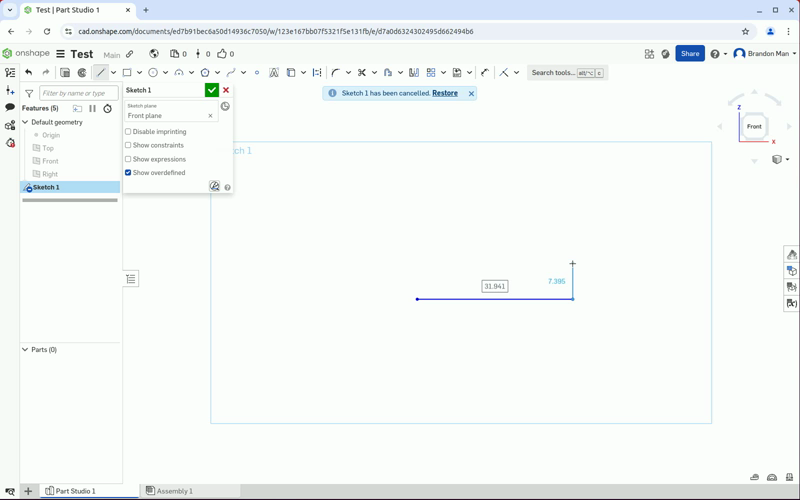
key_up(shift)
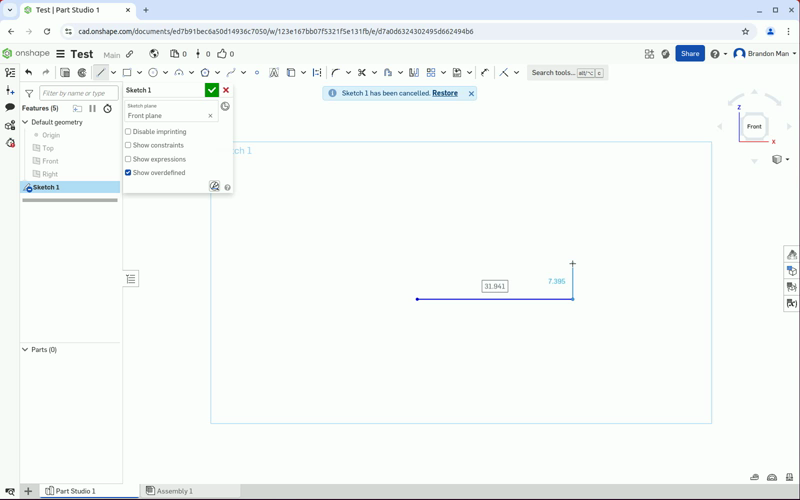
key_down(shift)
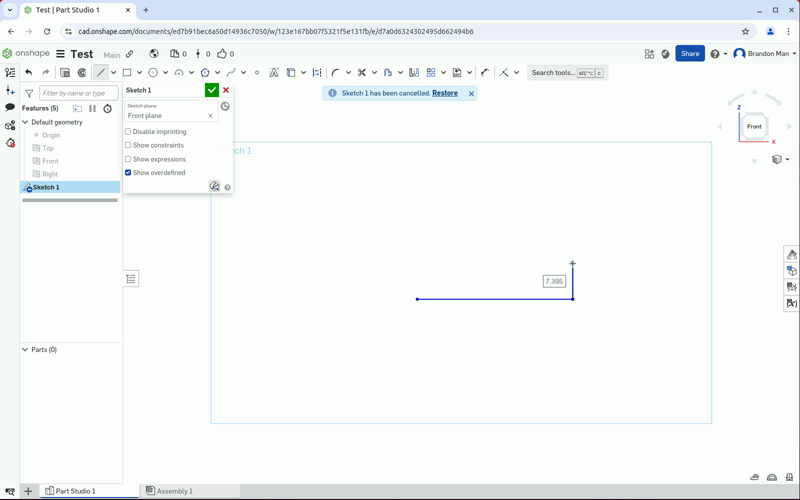
mouse_move(417, 263)
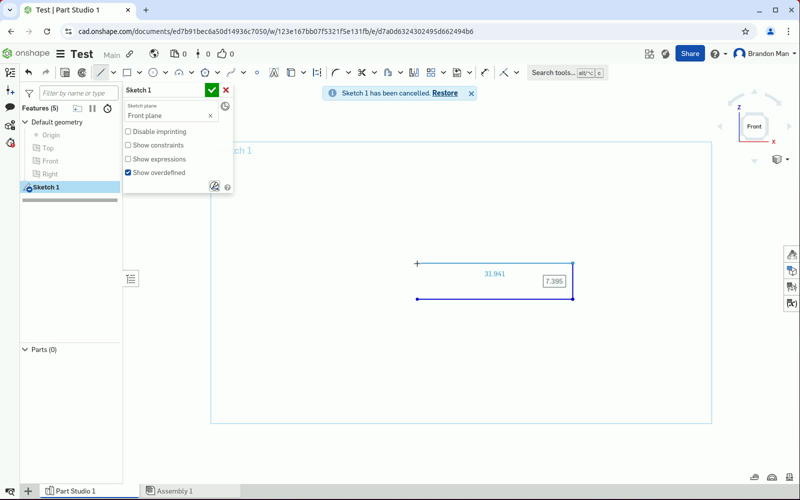
click(417, 263)
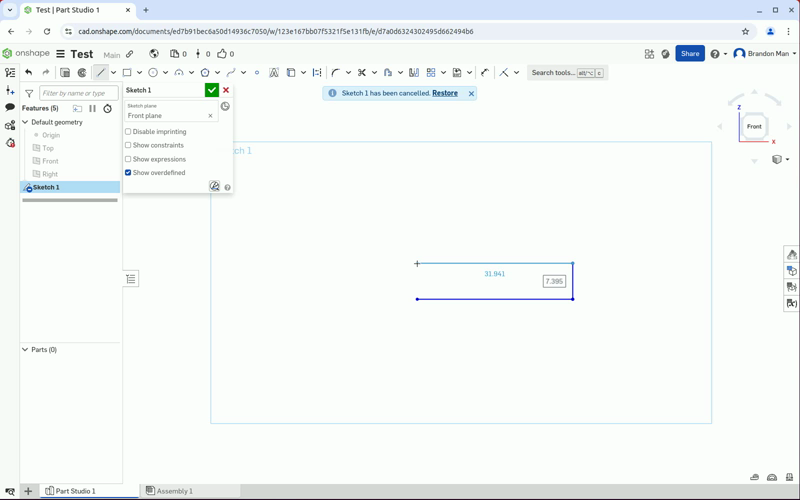
key_up(shift)
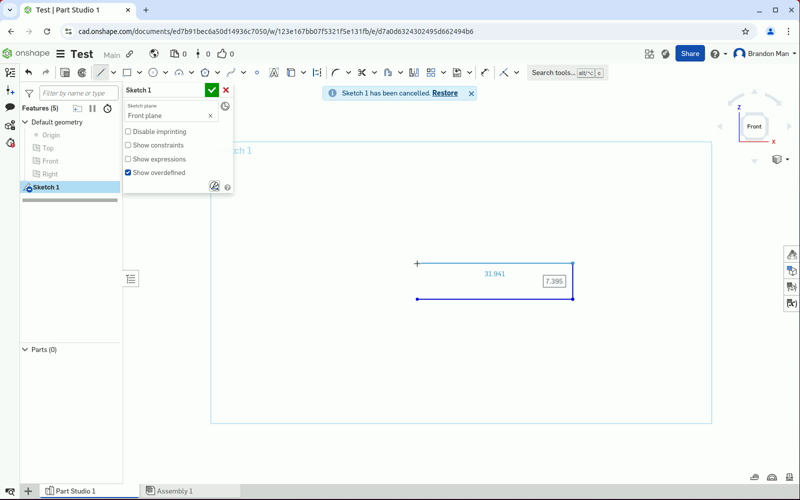
mouse_move(447, 263)
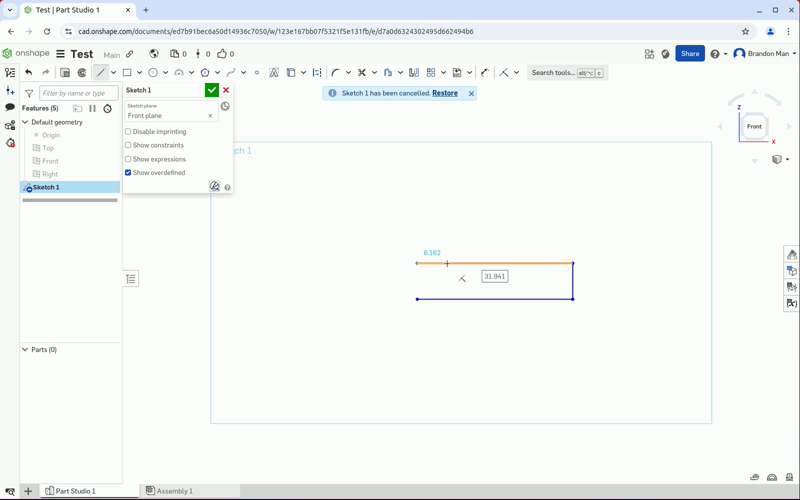
key_down(shift)
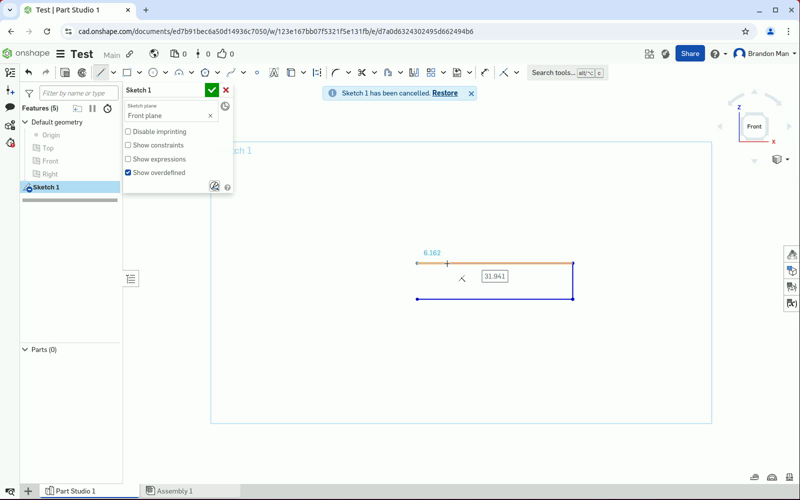
mouse_move(417, 299)
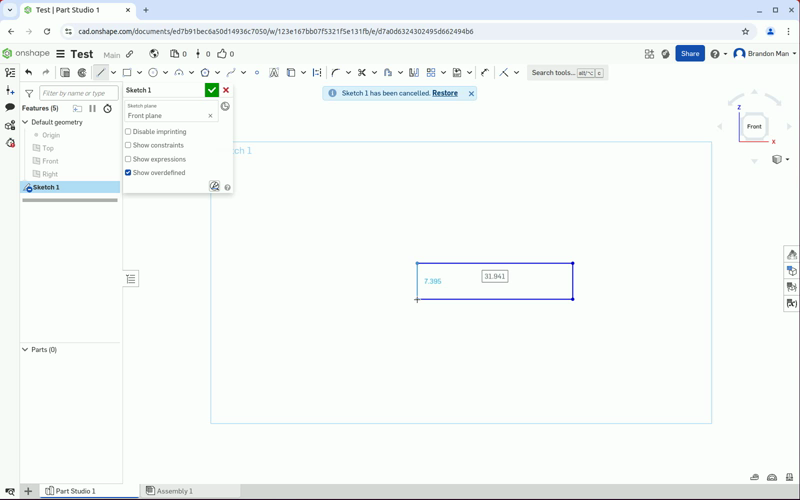
key_up(shift)
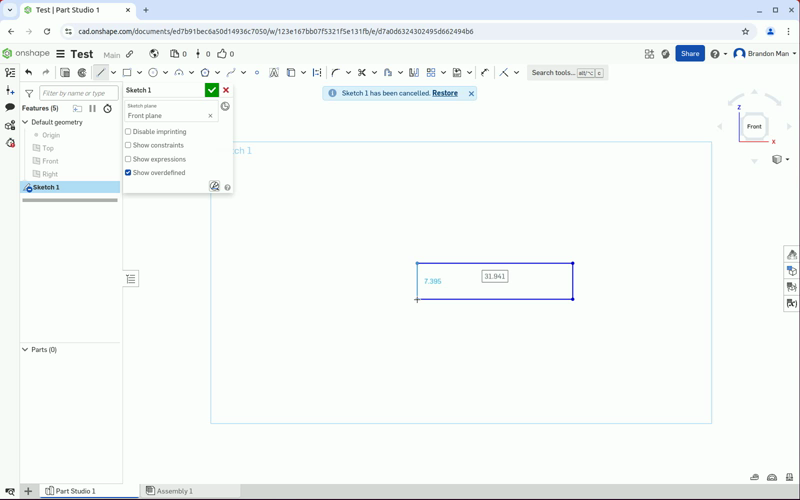
click(417, 299)
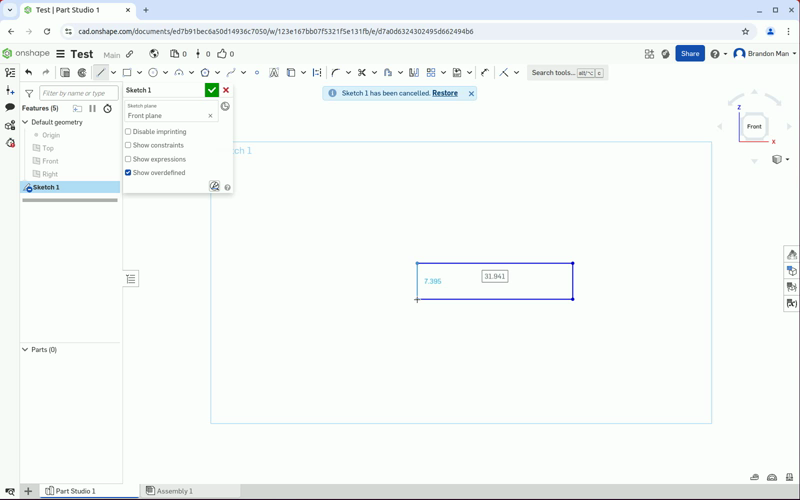
key(esc)
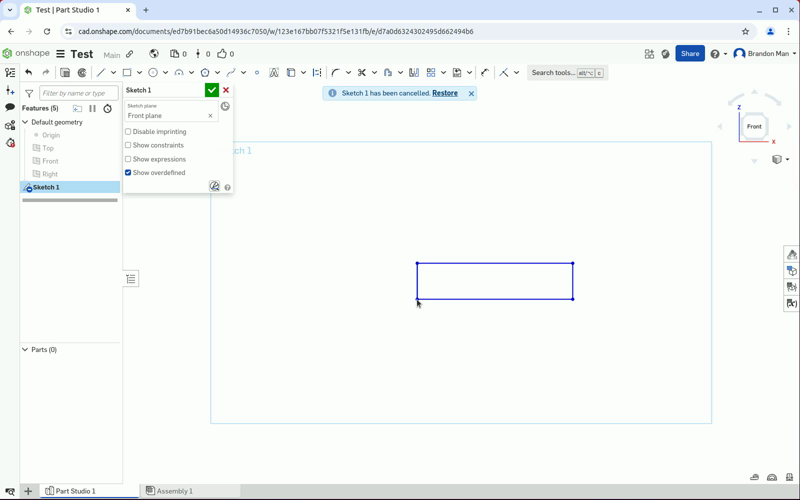
mouse_move(544, 268)
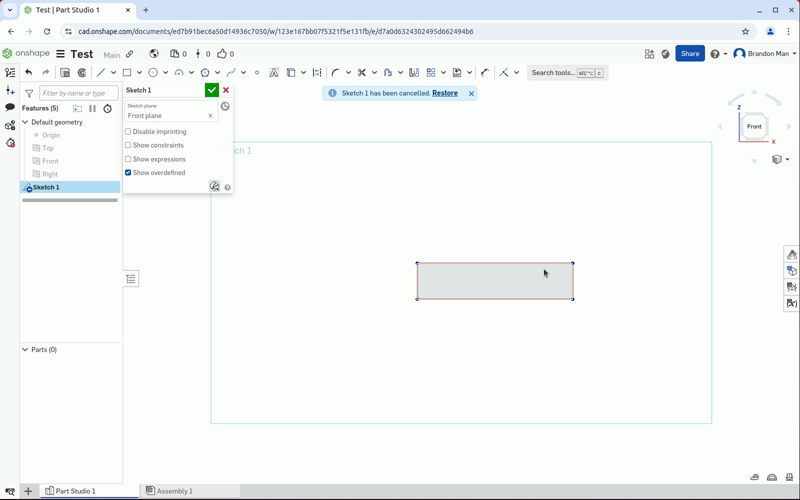
click(544, 268)
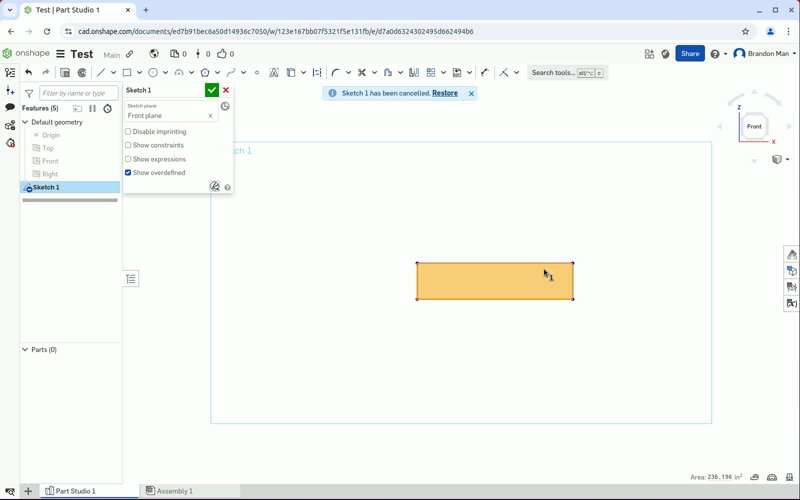
mouse_move(73, 352)
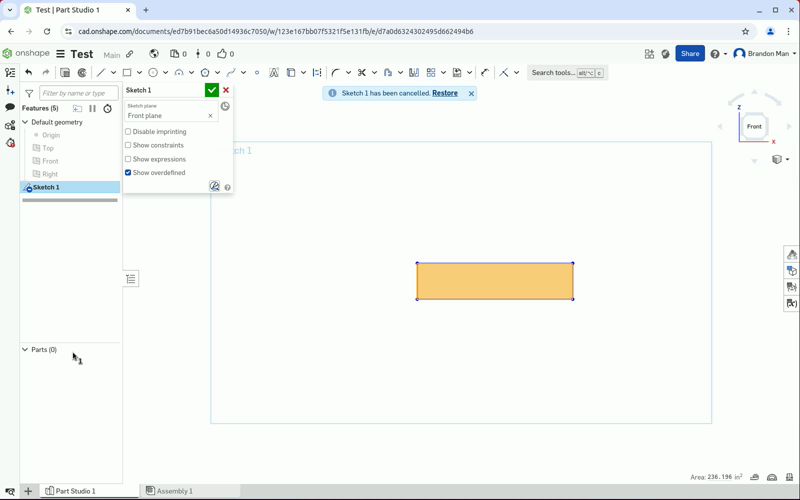
key(shift+y)
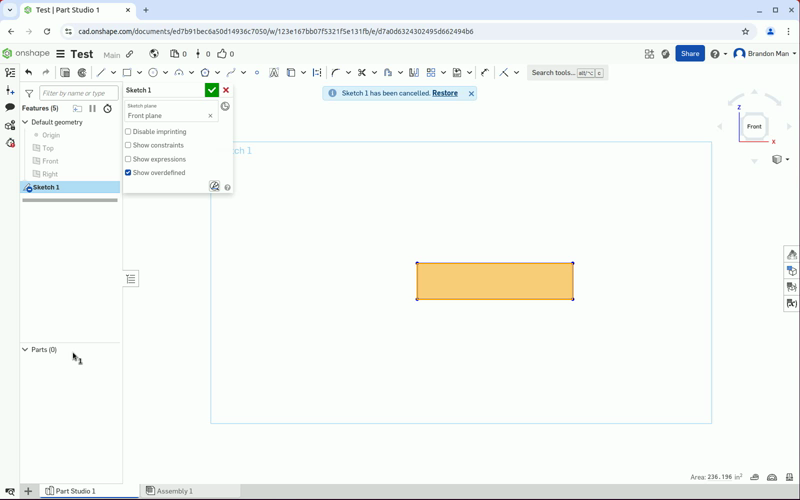
key(shift+e)
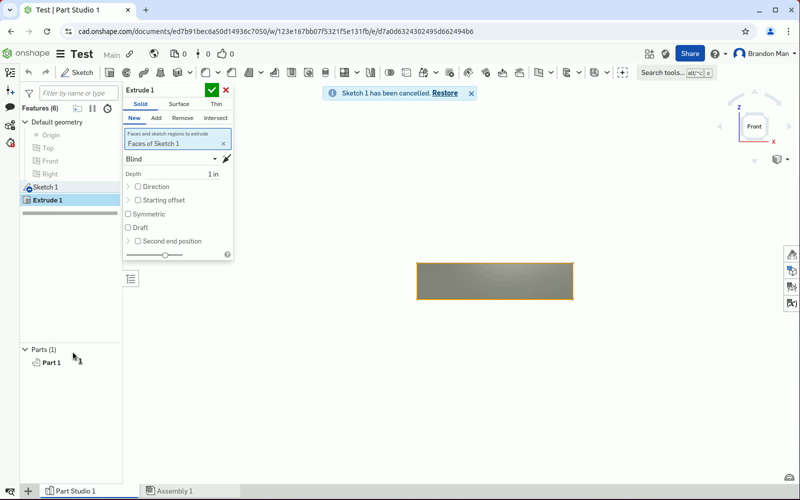
mouse_move(143, 106)
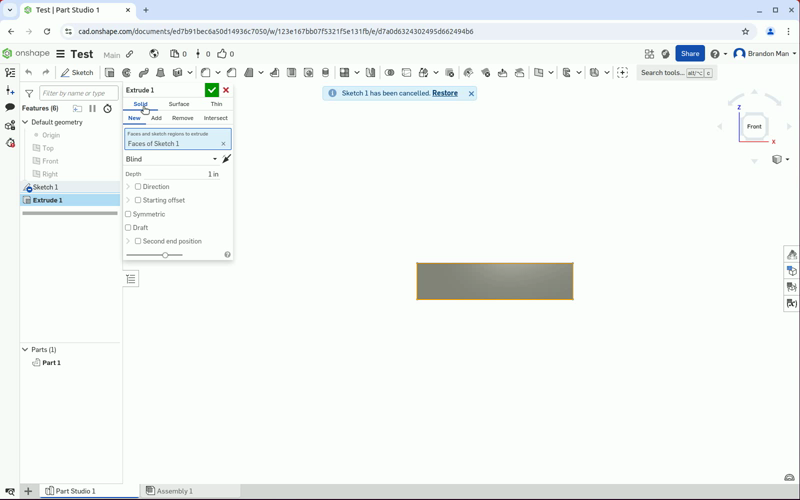
click(143, 106)
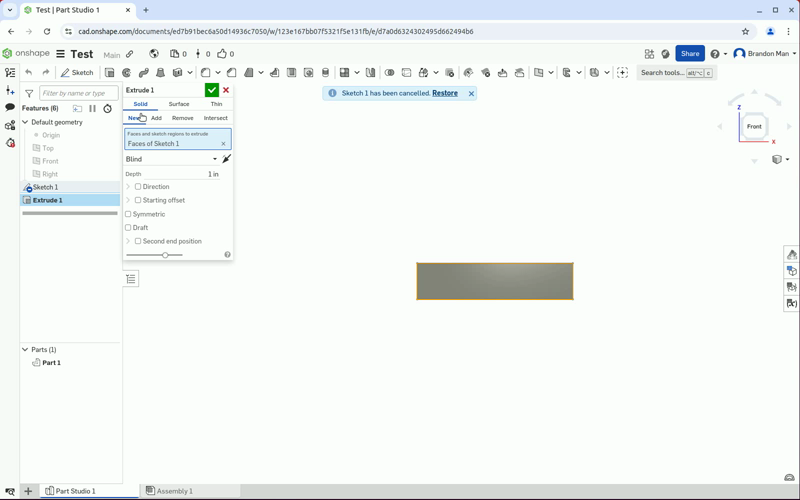
mouse_move(137, 120)
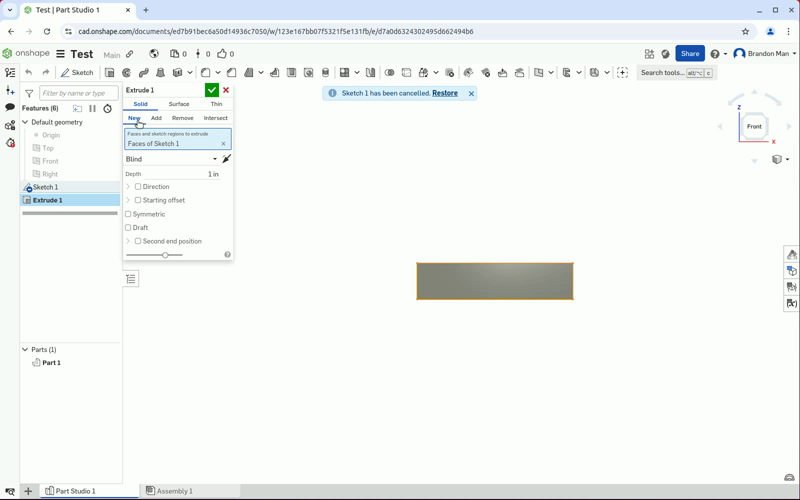
click(137, 120)
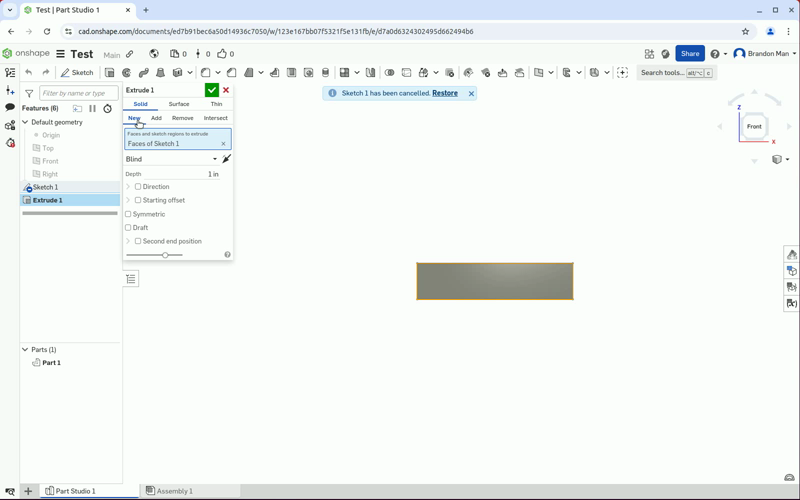
key(tab, 4)
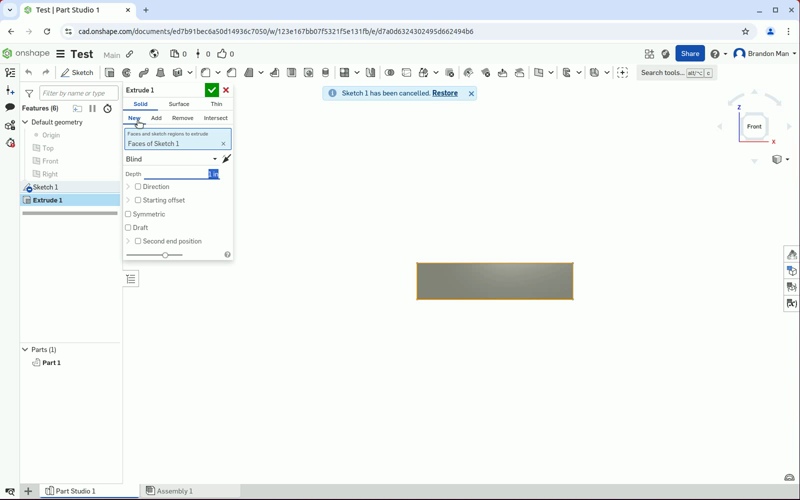
text(4.333)
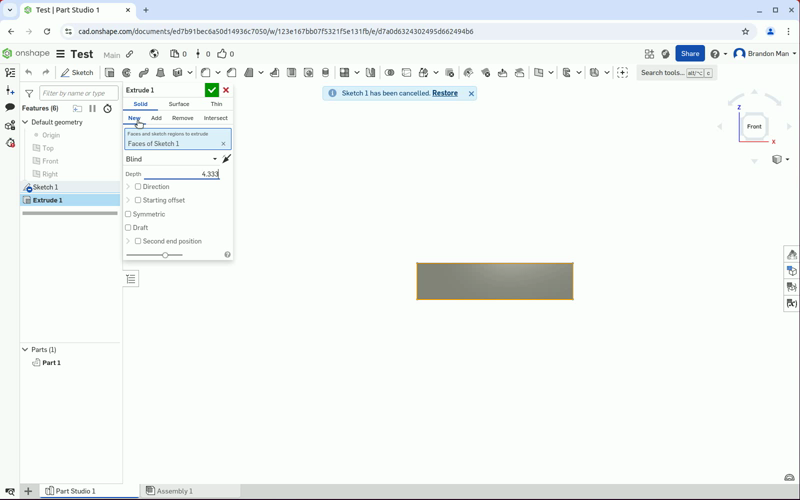
key(enter)
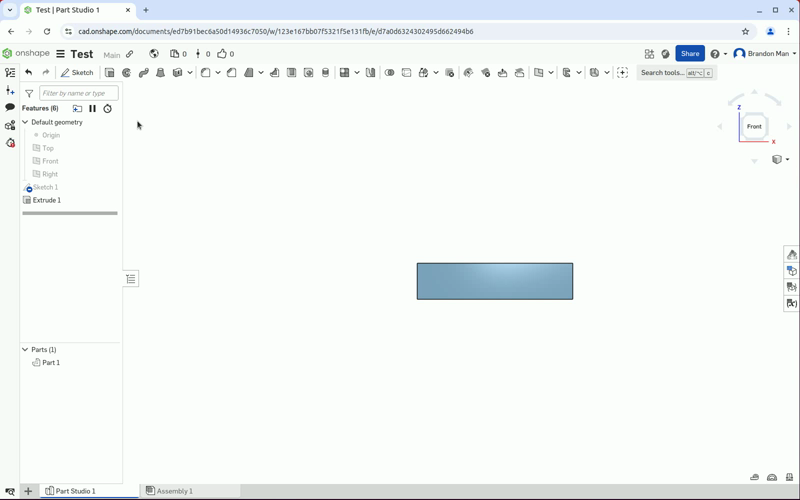
key(shift+h)
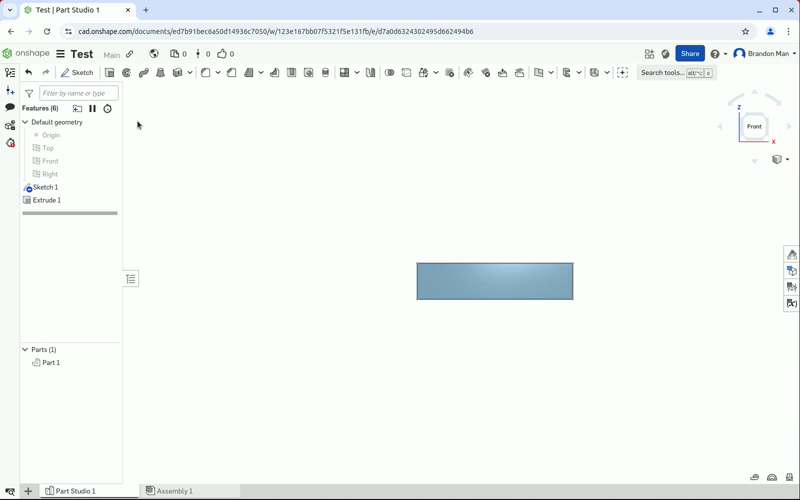
key(shift+h)
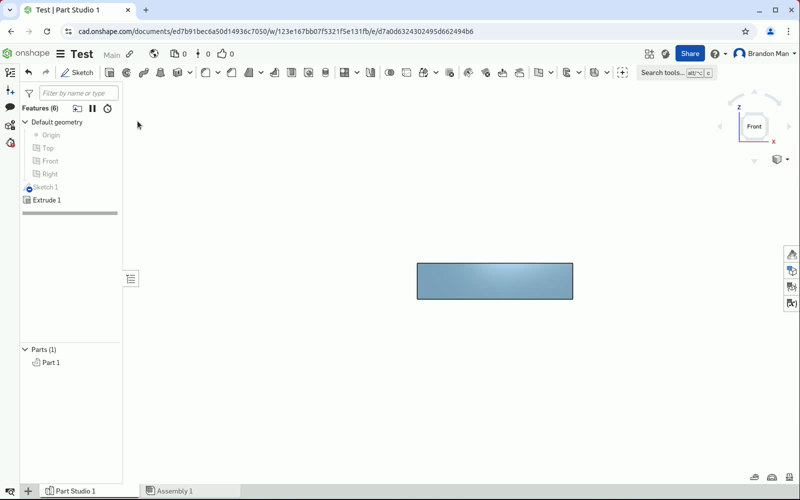
mouse_move(73, 189)
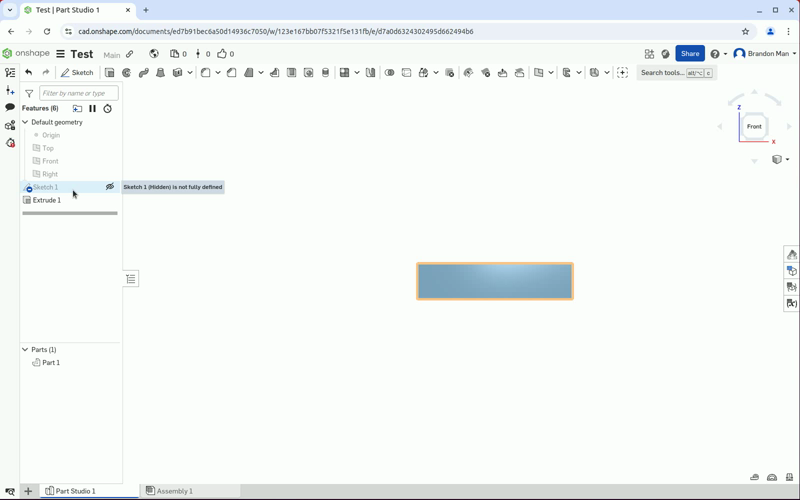
click(73, 189)
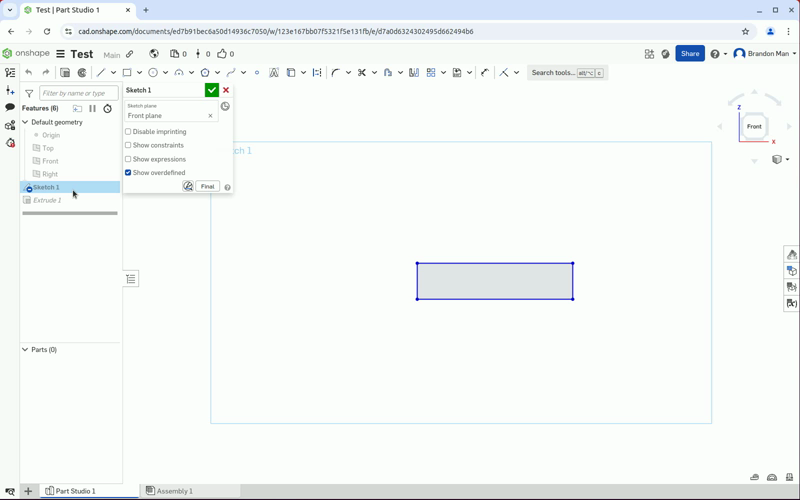
mouse_move(229, 92)
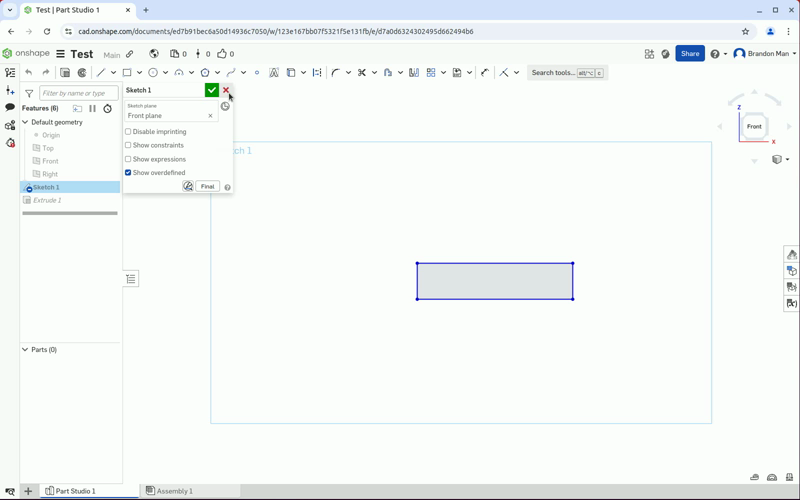
click(229, 92)
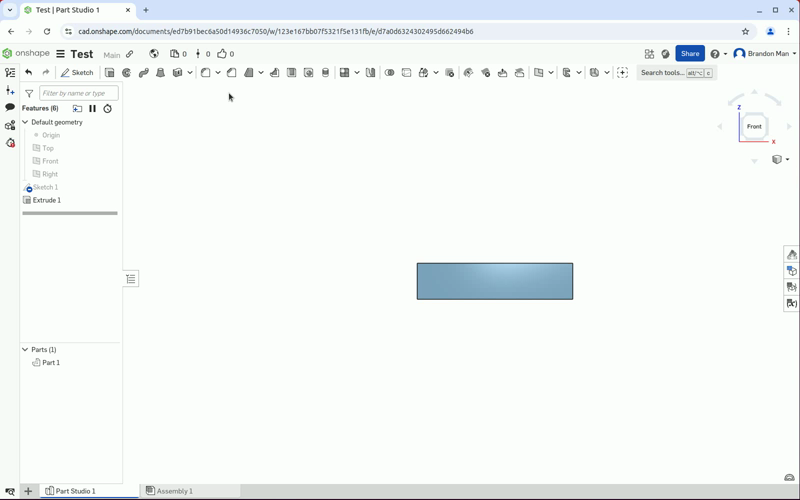
mouse_move(73, 352)
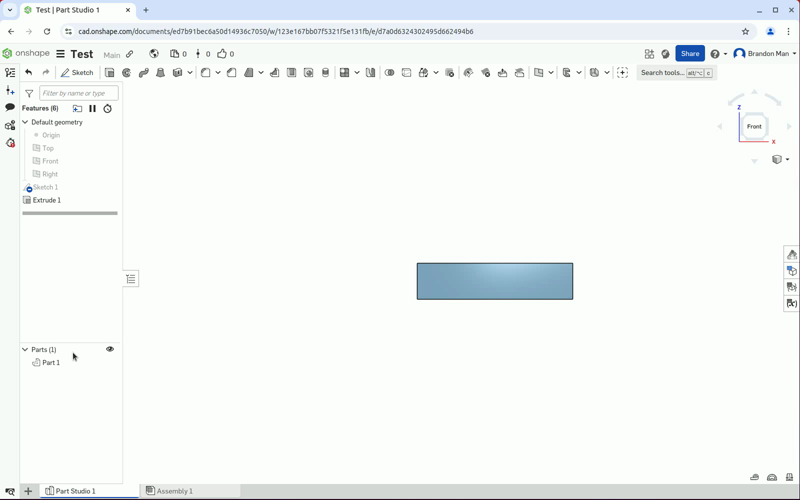
key(y)
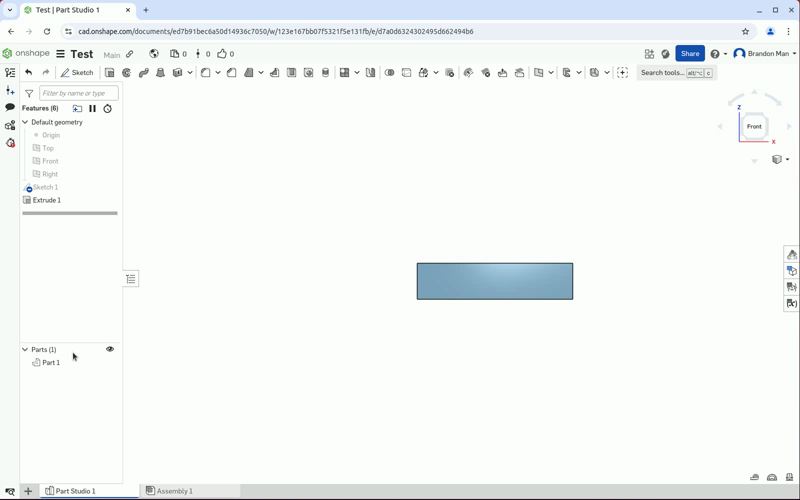
key(shift+p)
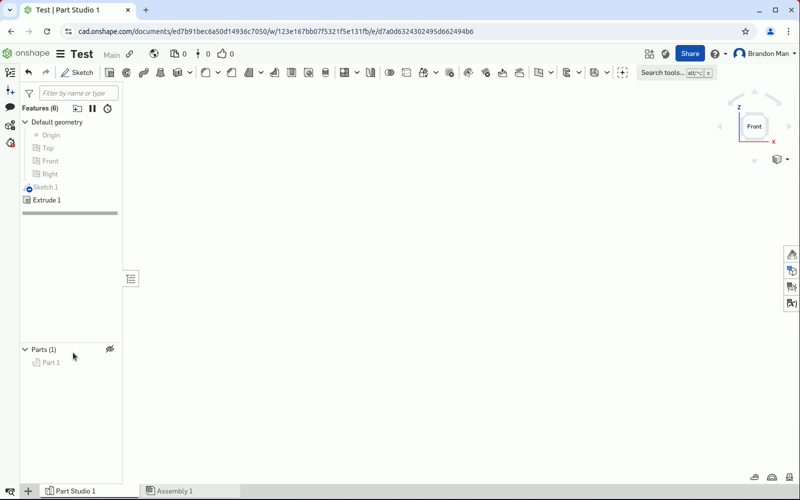
key(space)
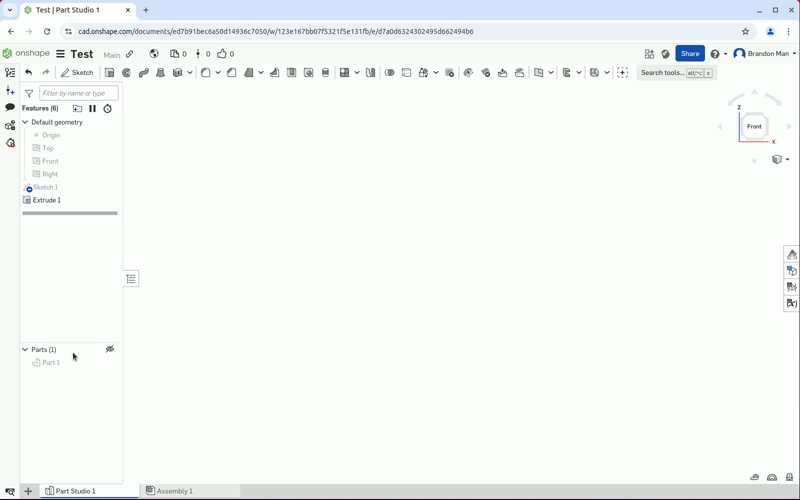
key_down(shift)
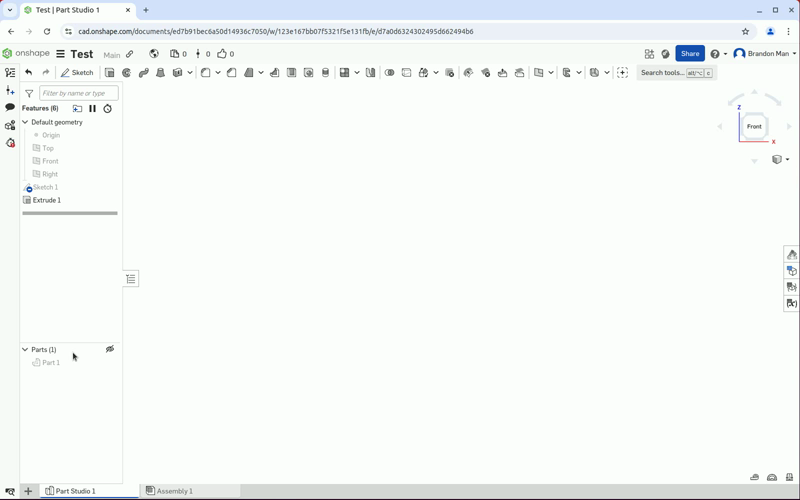
key(left)
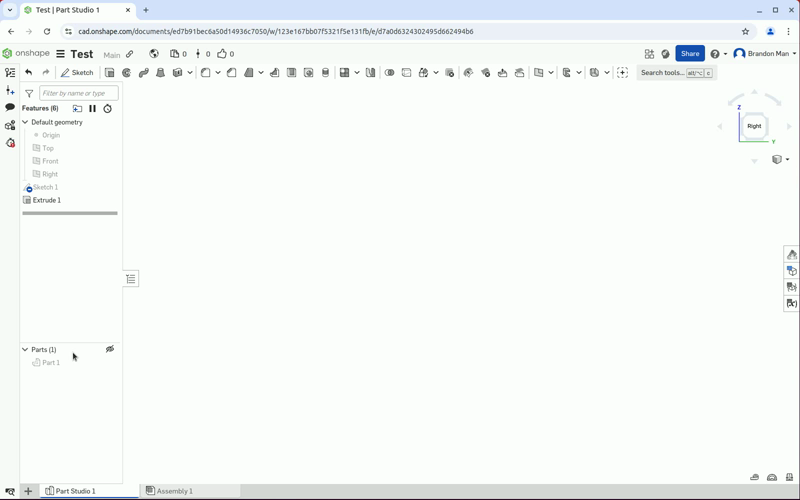
key_up(shift)
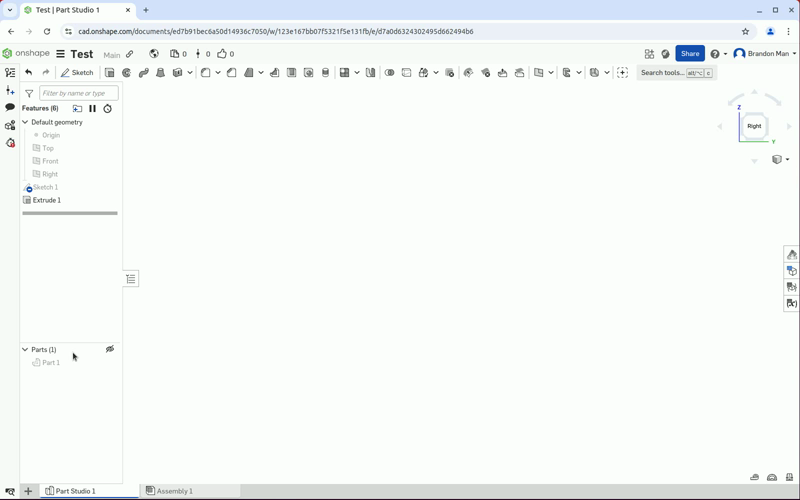
mouse_move(73, 352)
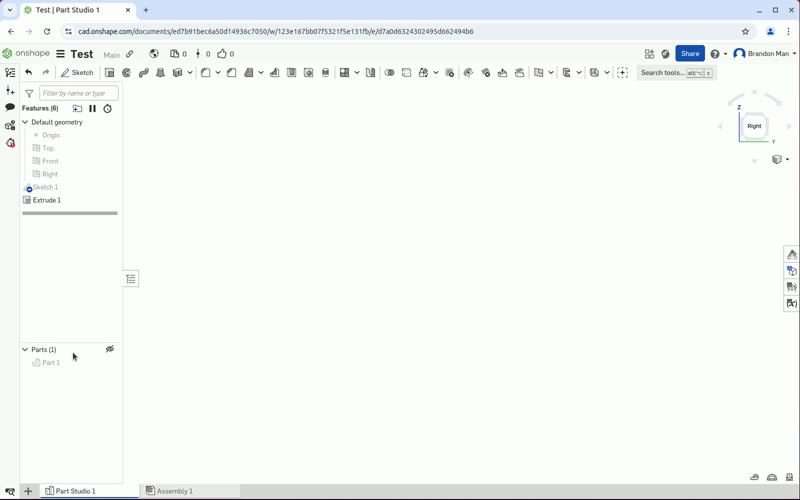
key(shift+y)
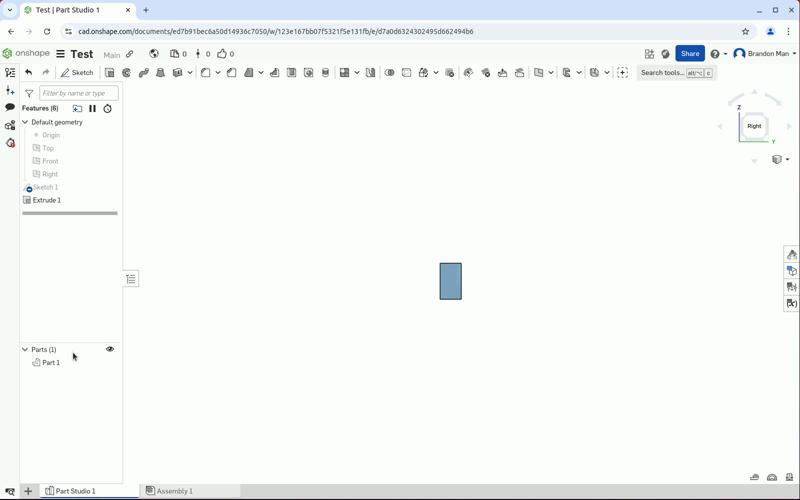
mouse_move(541, 75)
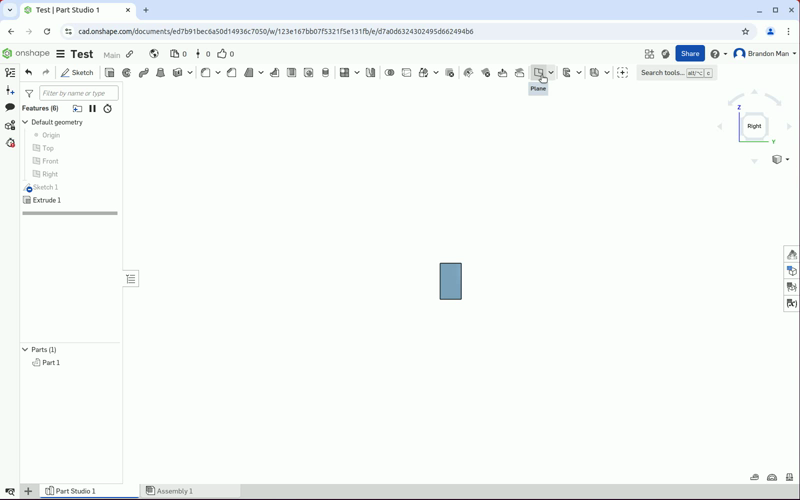
click(541, 75)
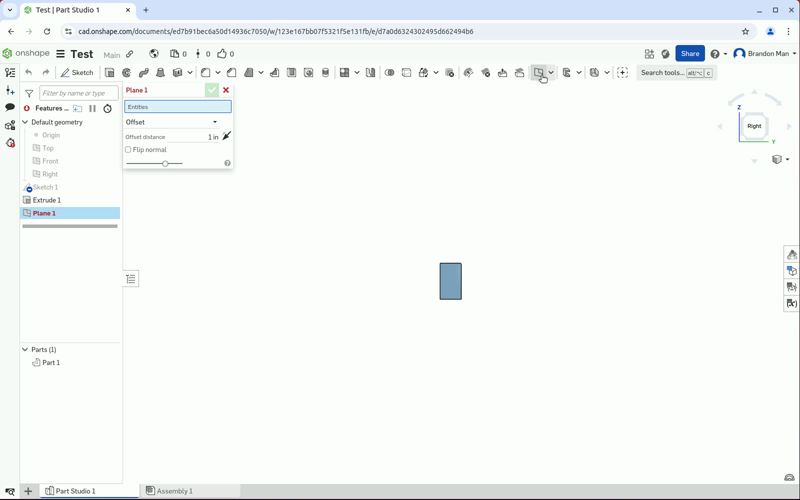
mouse_move(73, 176)
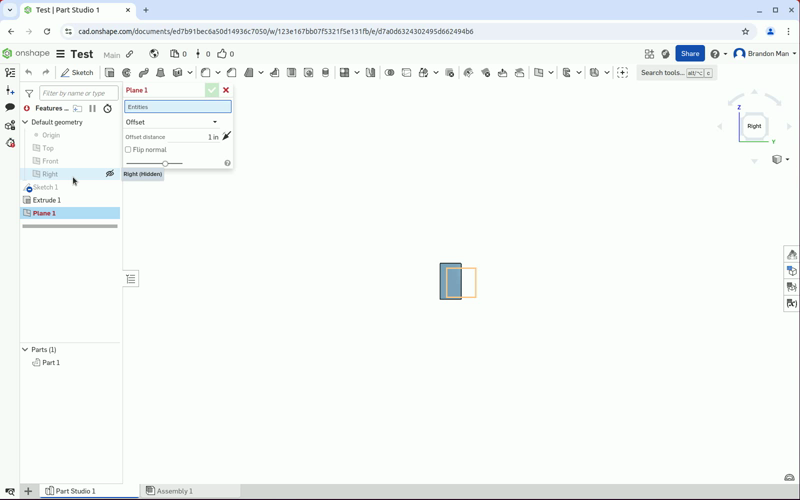
click(73, 176)
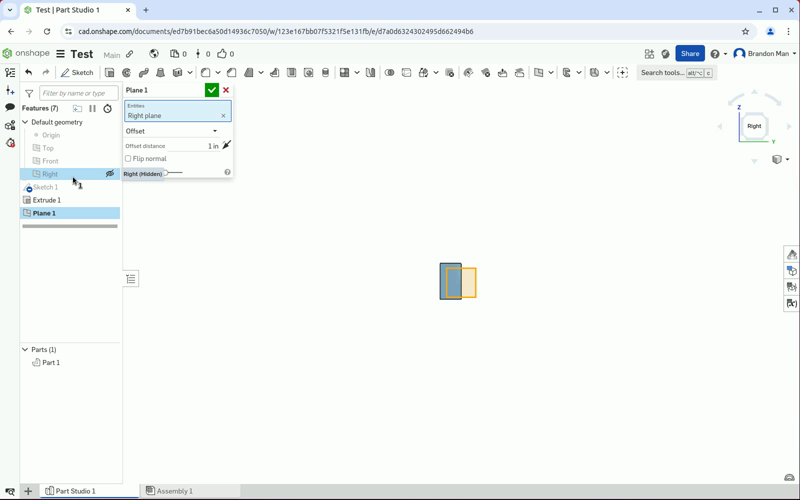
key(tab, 2)
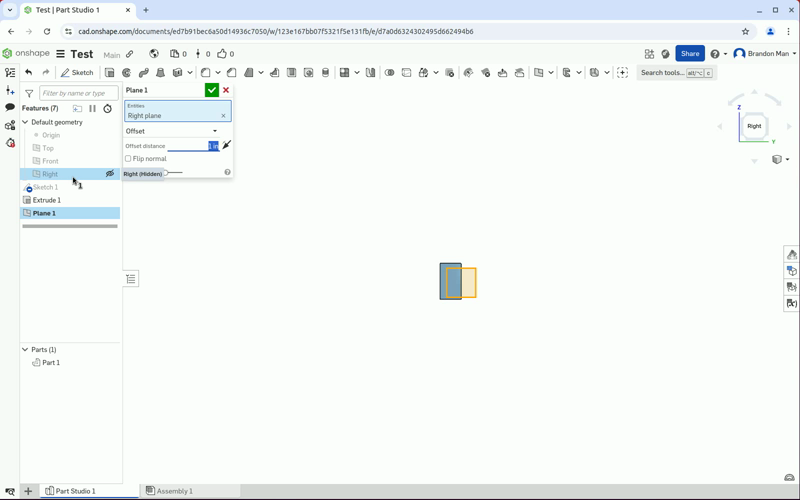
text(8.904)
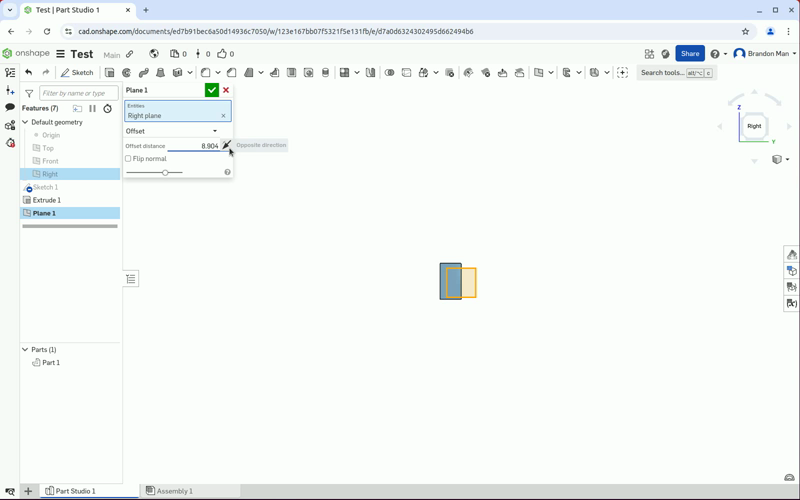
mouse_move(229, 147)
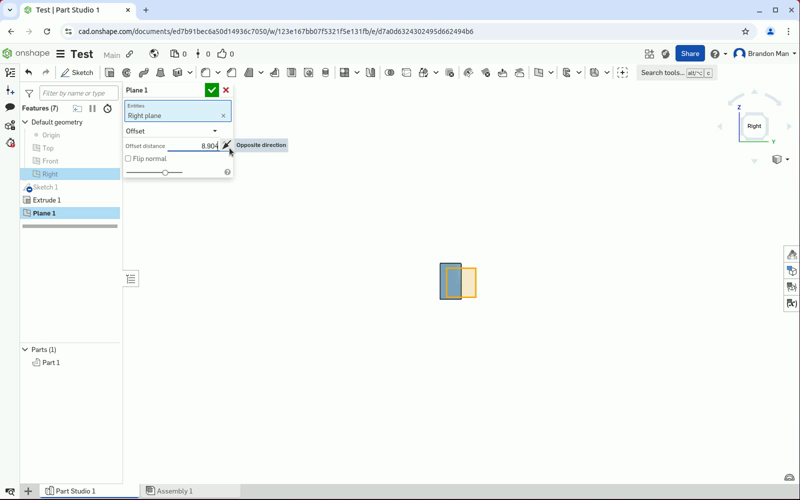
click(229, 147)
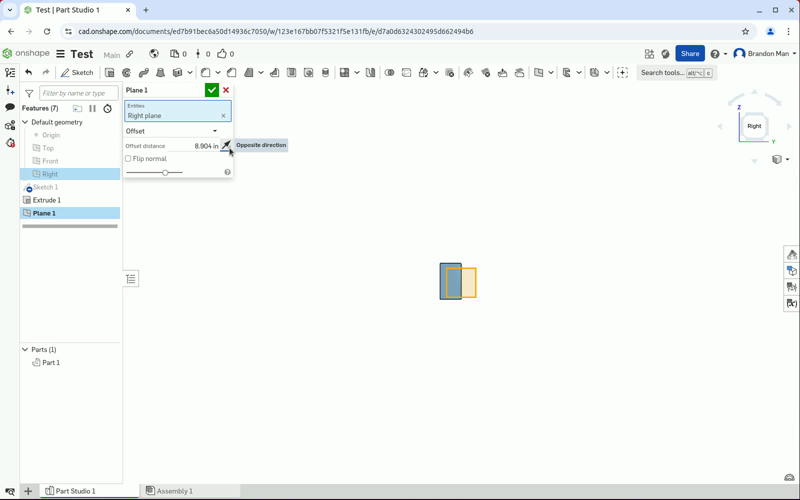
key(enter, 2)
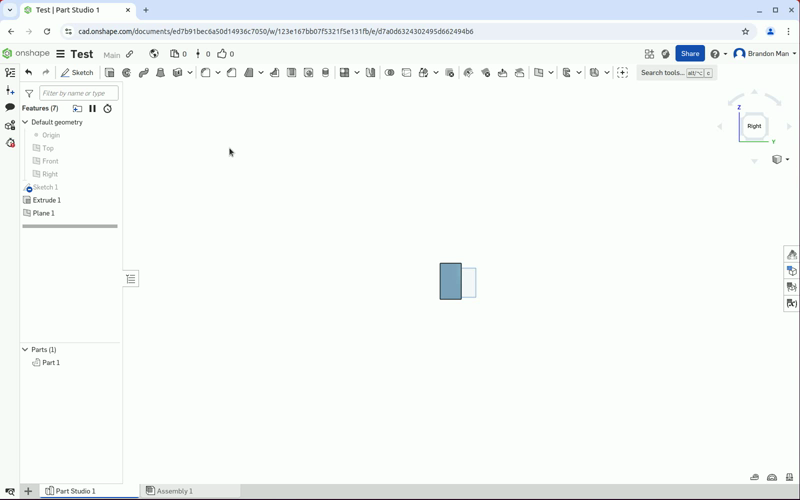
key(shift+s)
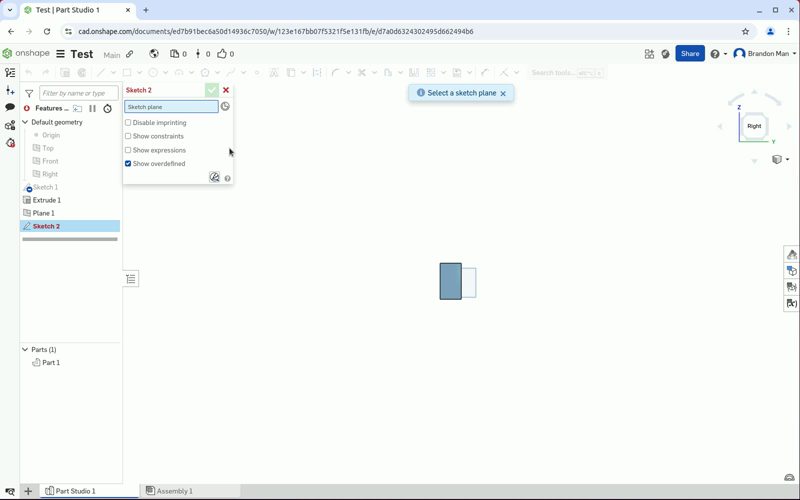
mouse_move(73, 215)
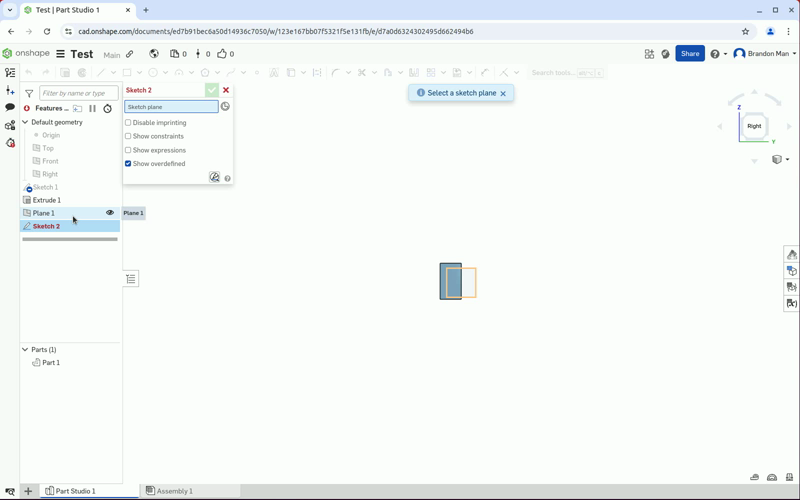
click(73, 215)
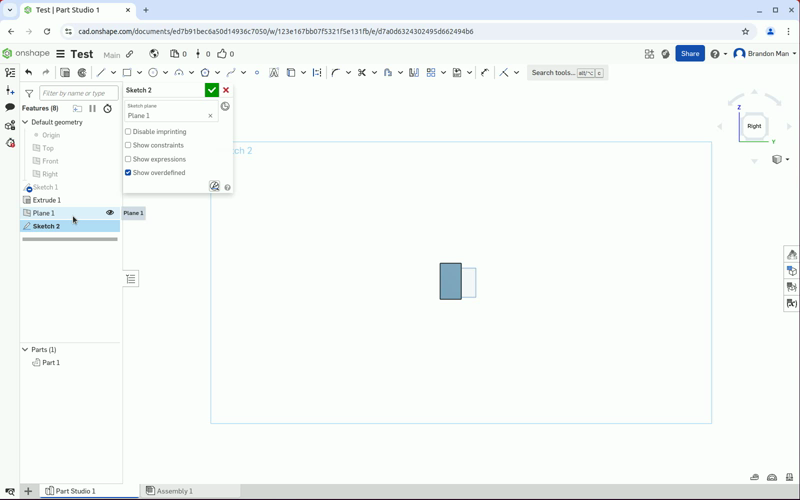
mouse_move(73, 352)
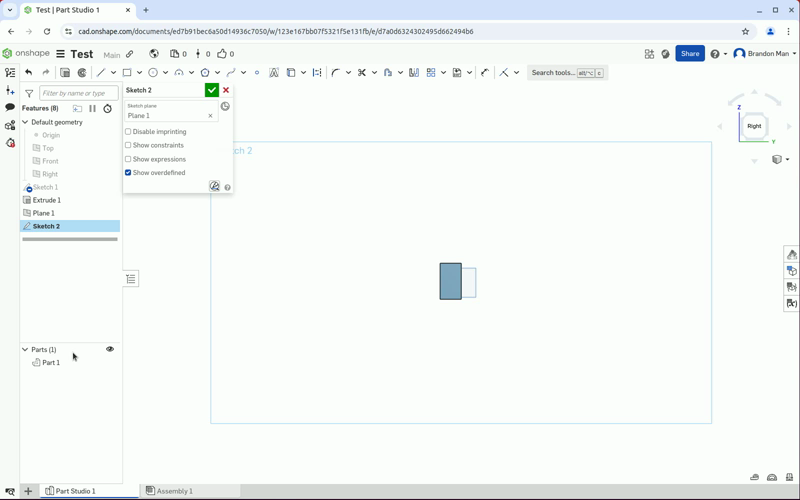
key(y)
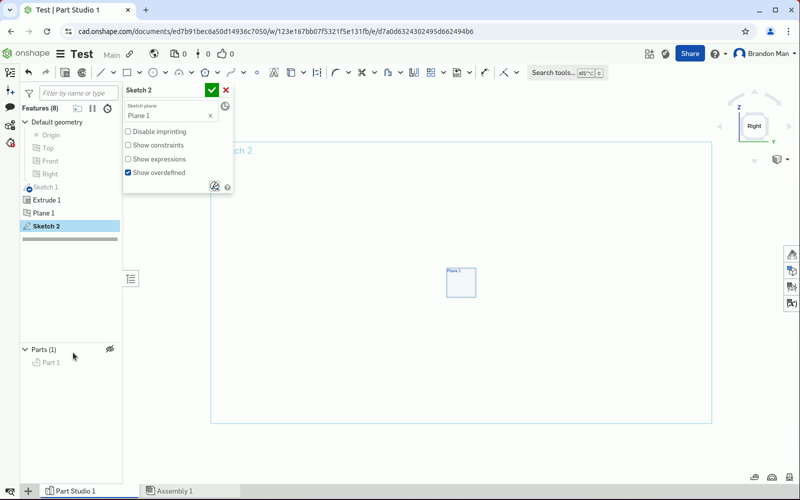
key(c)
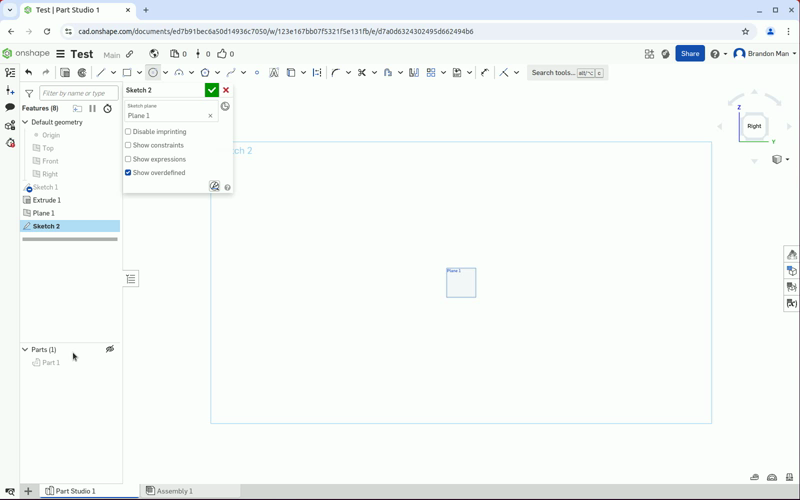
key_down(shift)
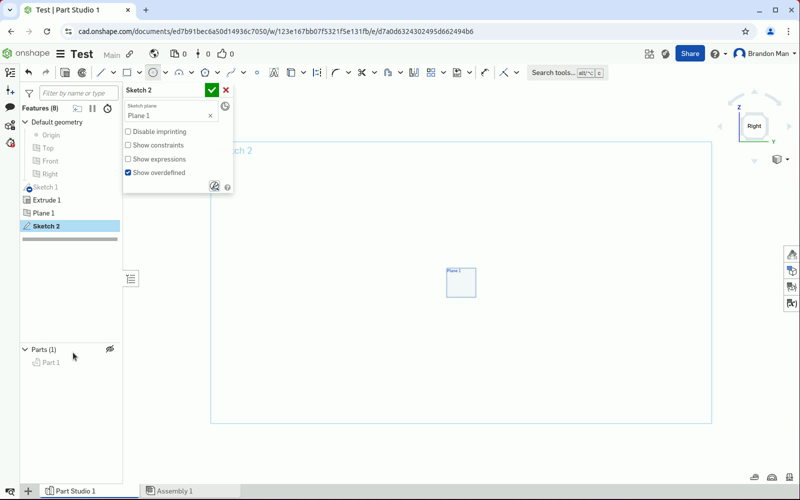
mouse_move(450, 281)
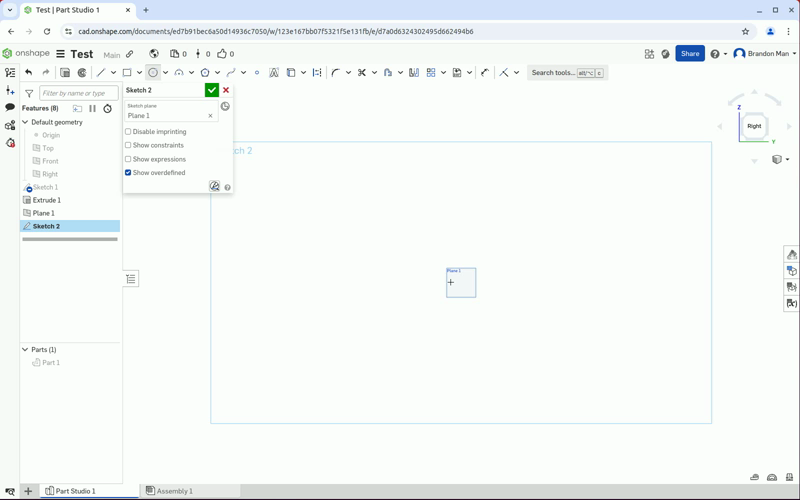
click(450, 281)
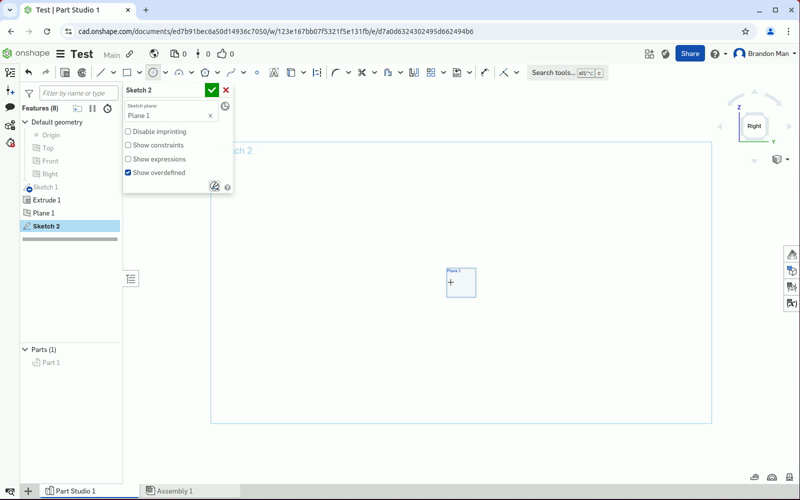
key_up(shift)
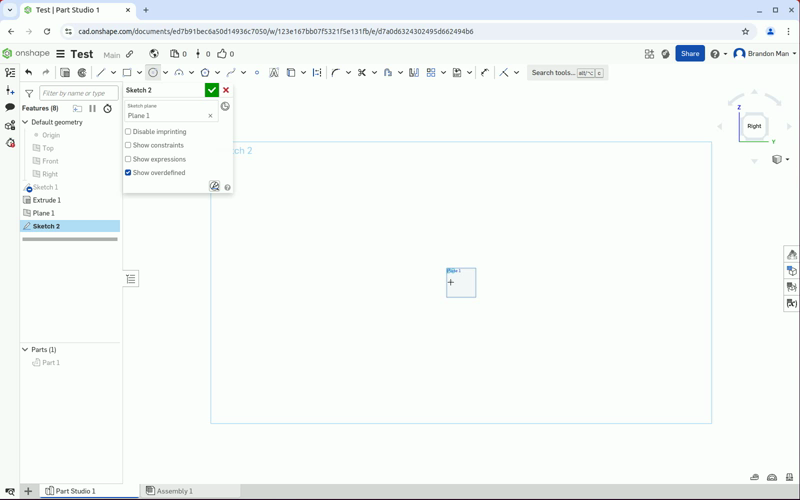
mouse_move(453, 281)
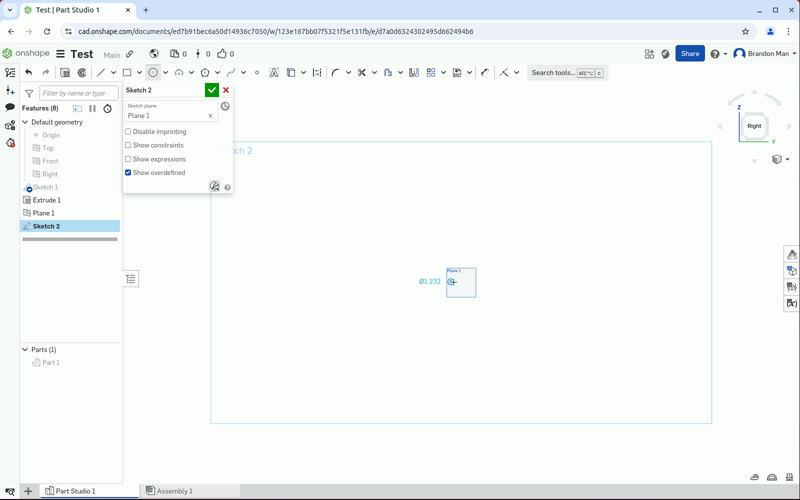
click(453, 281)
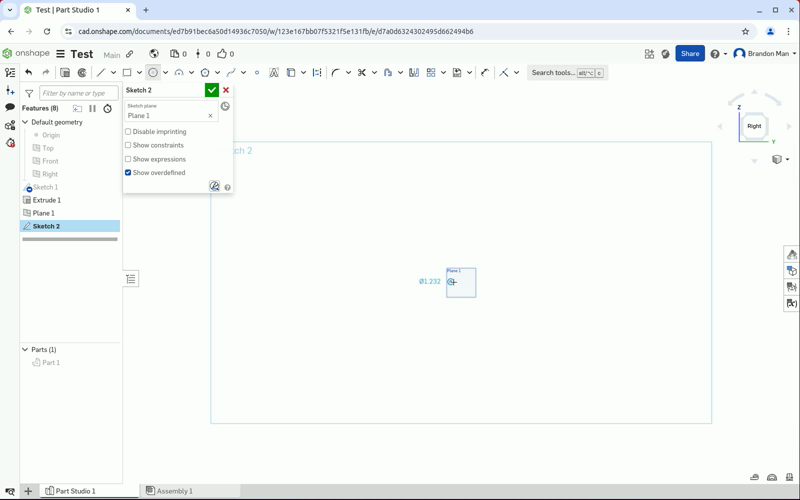
key(esc)
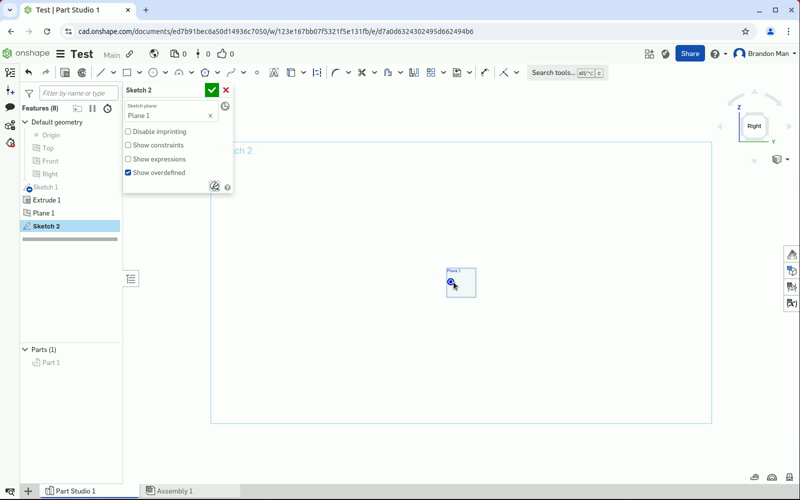
mouse_move(451, 281)
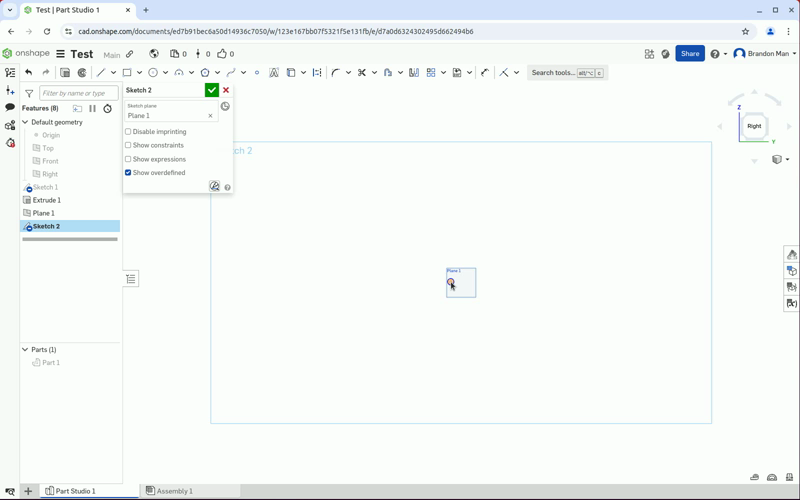
scroll(6)
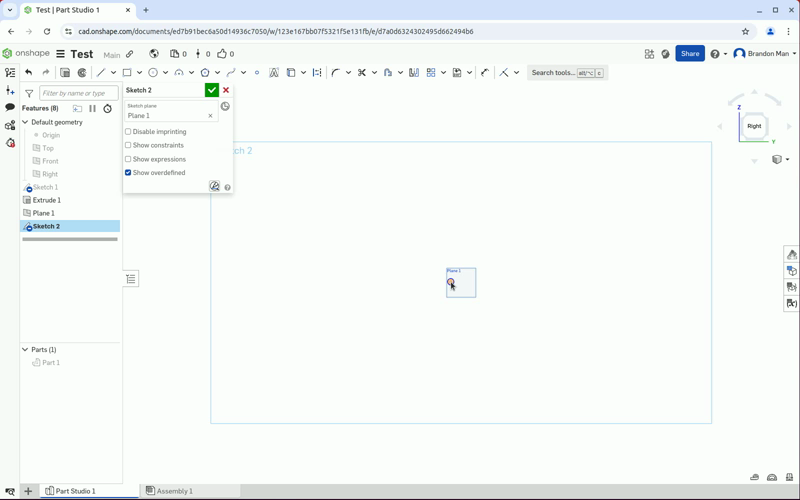
scroll(6)
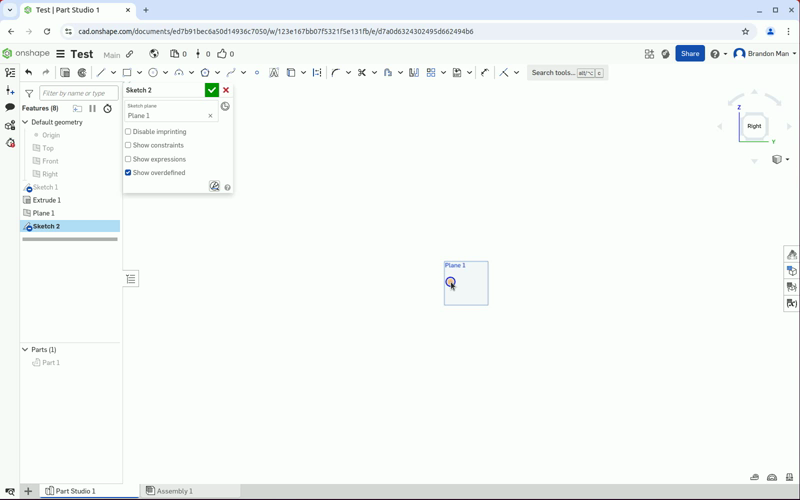
scroll(6)
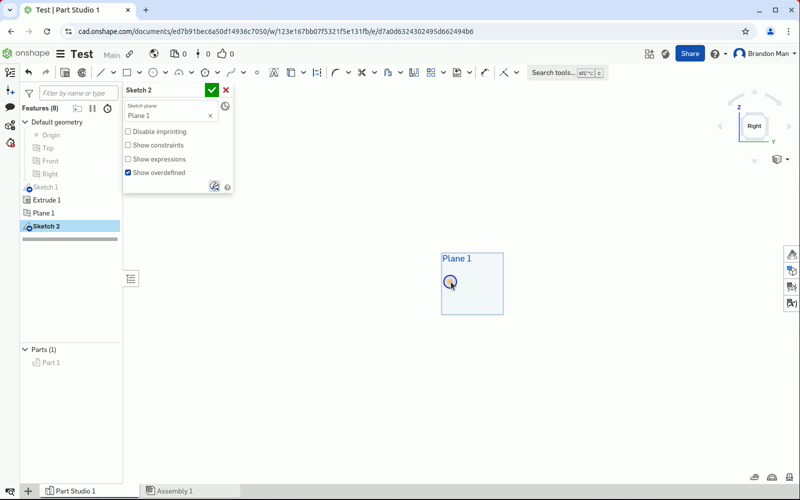
scroll(6)
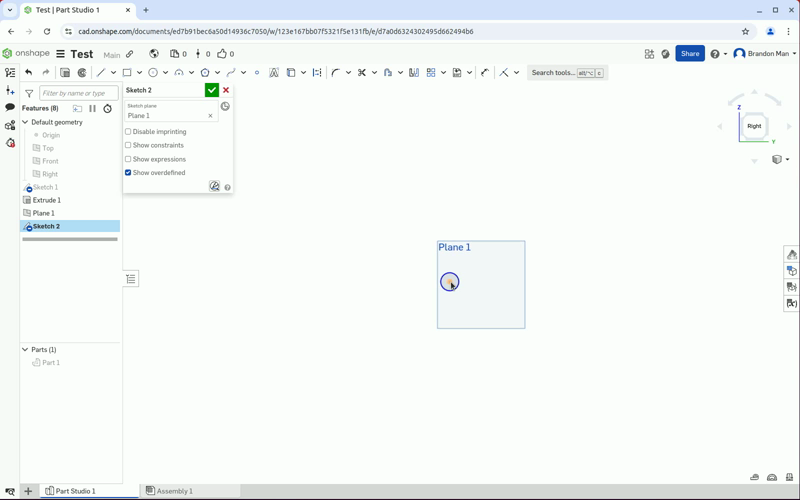
scroll(6)
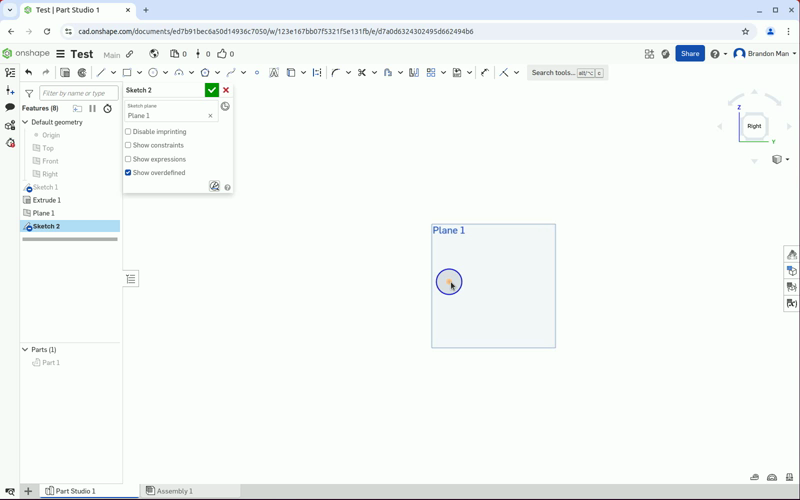
scroll(6)
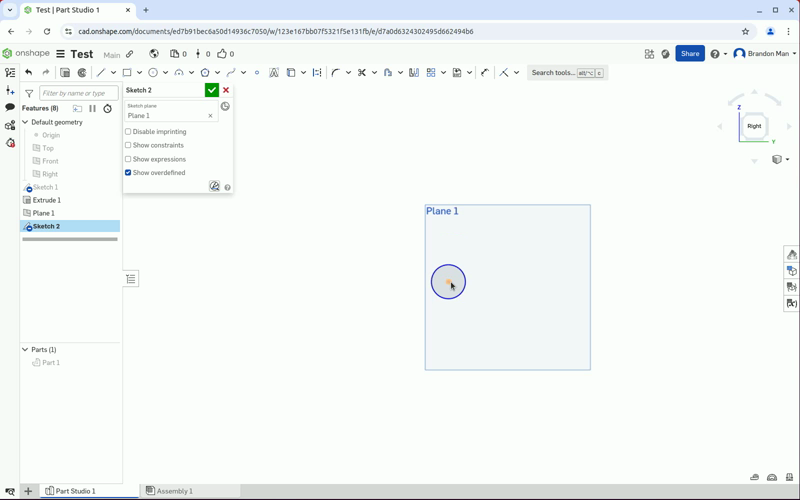
scroll(6)
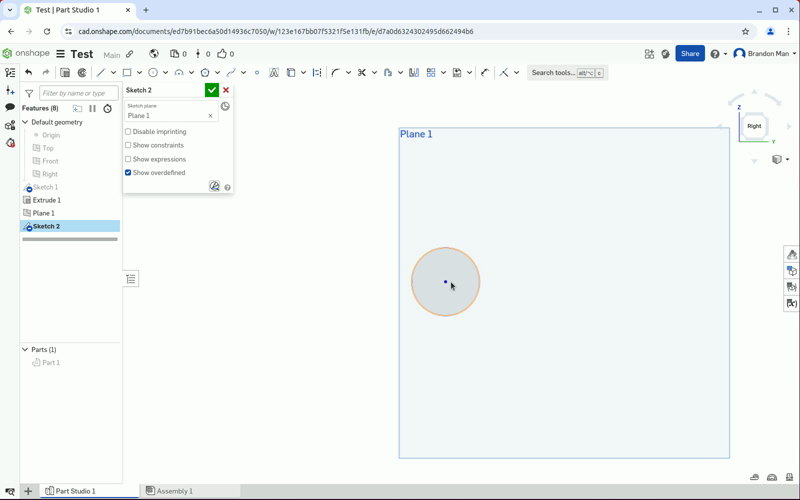
click(451, 281)
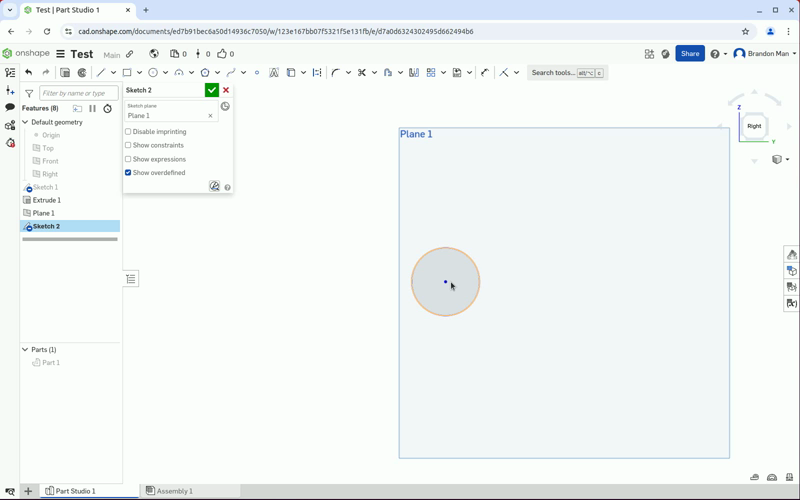
scroll(-6)
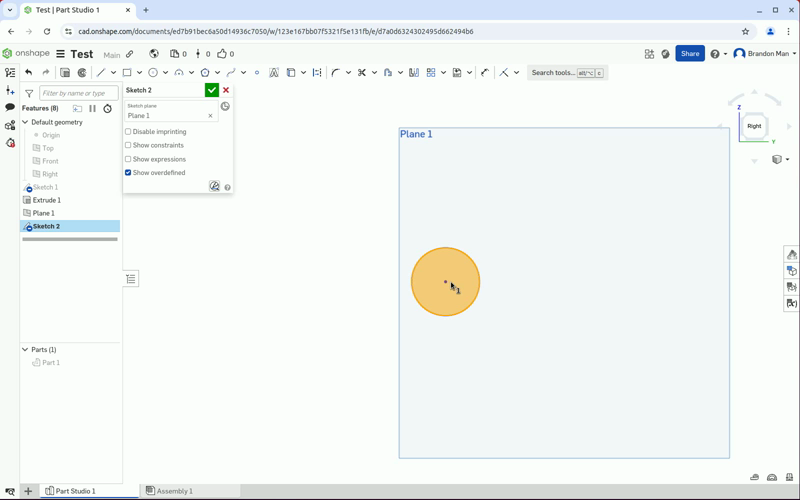
scroll(-6)
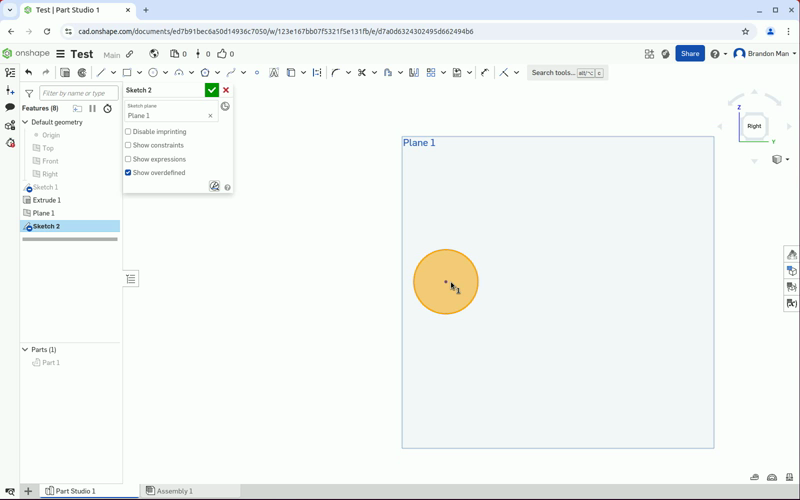
scroll(-6)
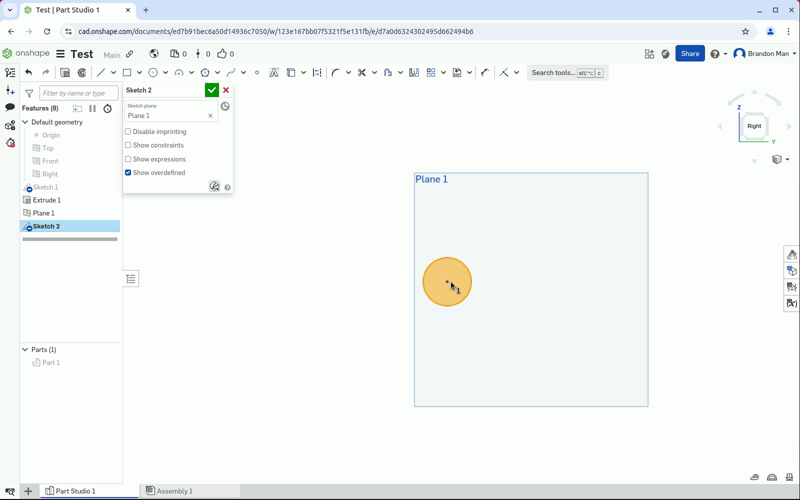
scroll(-6)
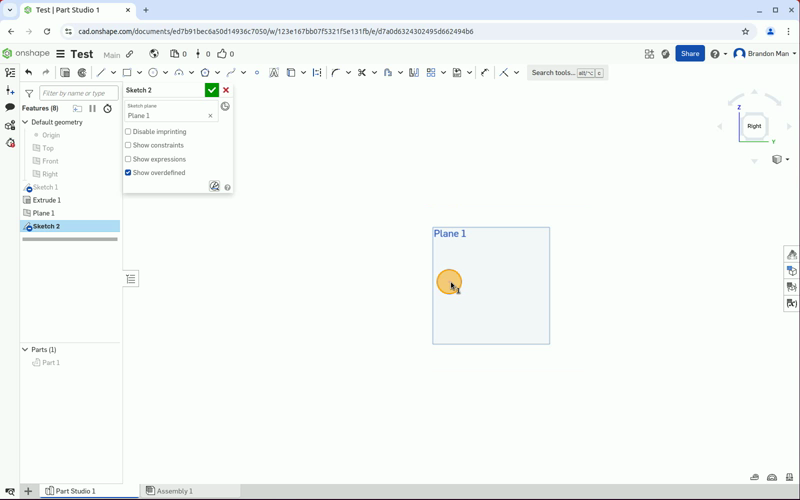
scroll(-6)
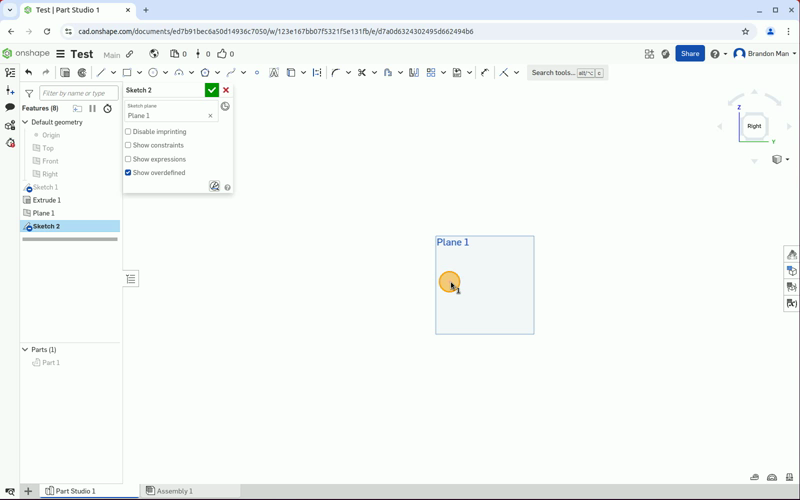
scroll(-6)
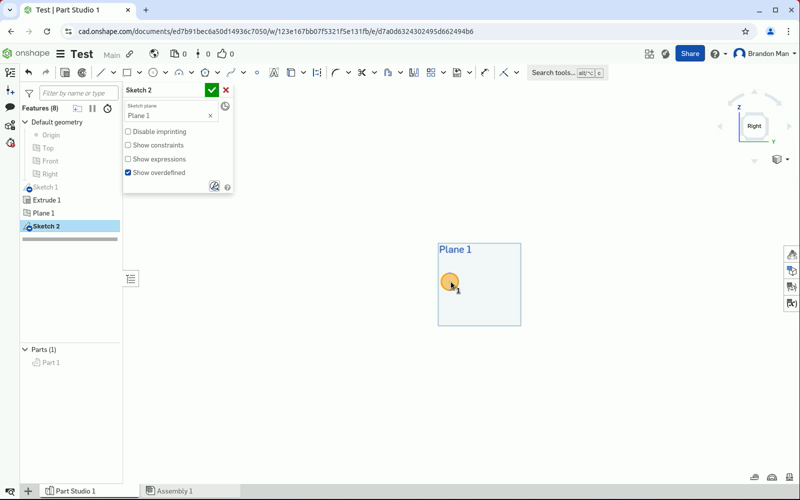
scroll(-6)
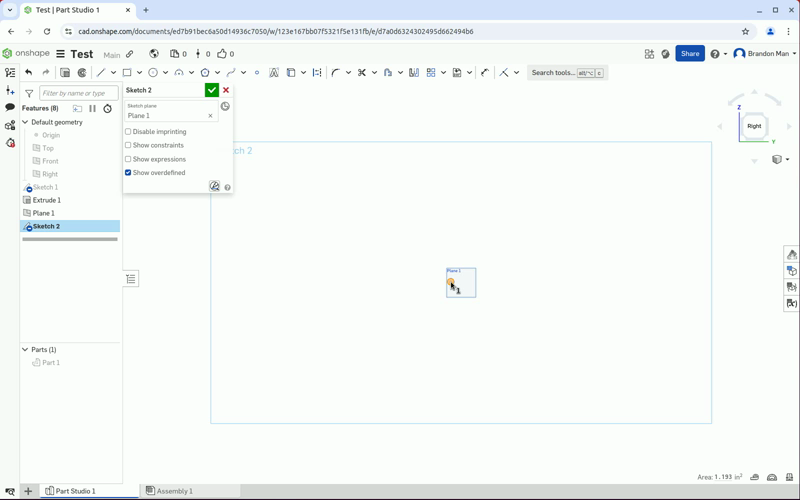
mouse_move(73, 352)
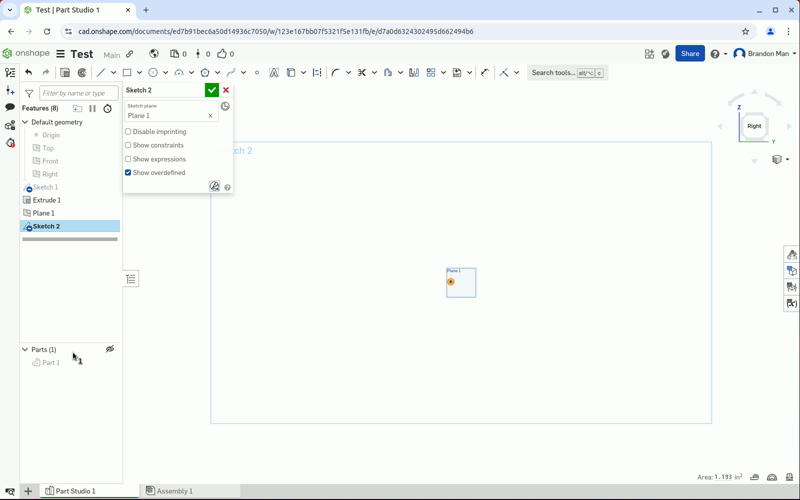
key(shift+y)
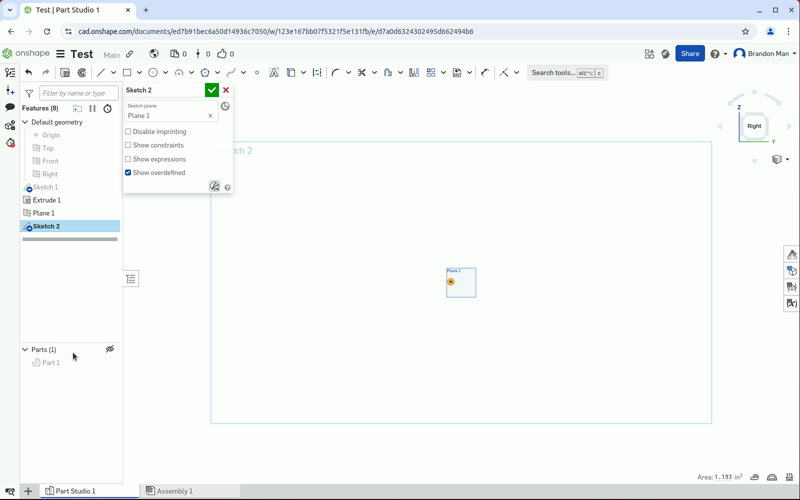
key(shift+e)
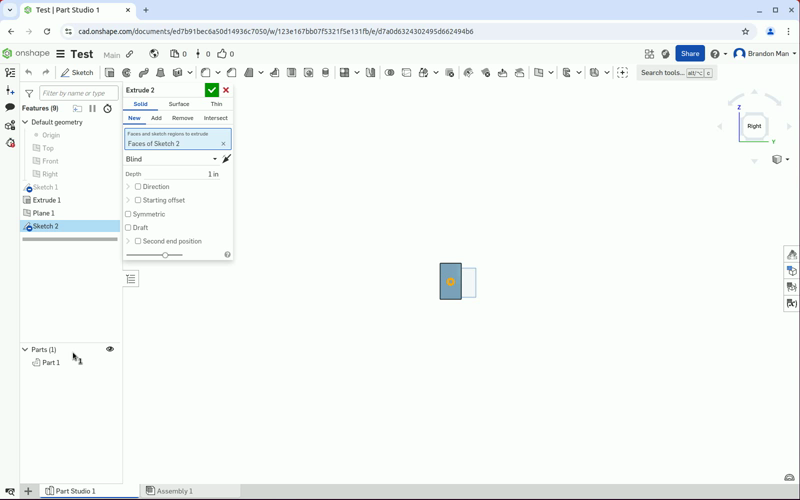
mouse_move(143, 106)
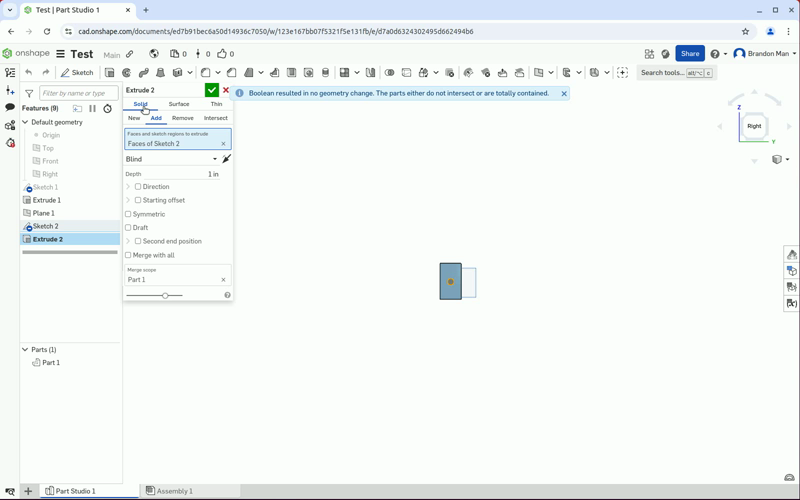
click(143, 106)
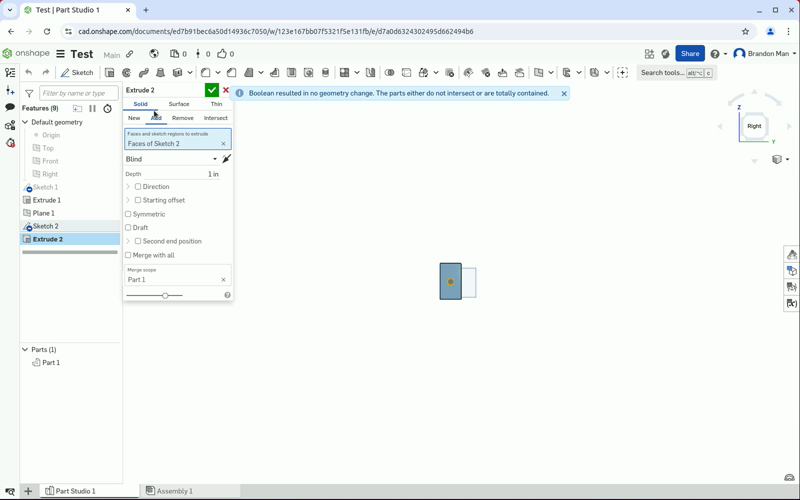
mouse_move(186, 120)
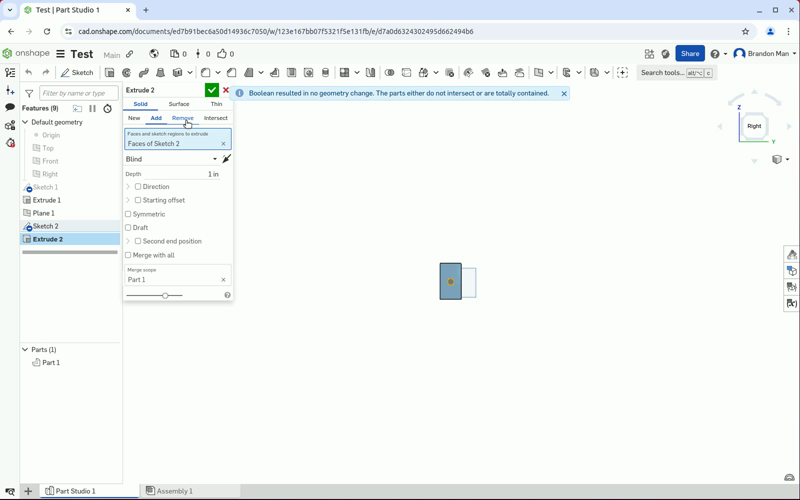
click(186, 120)
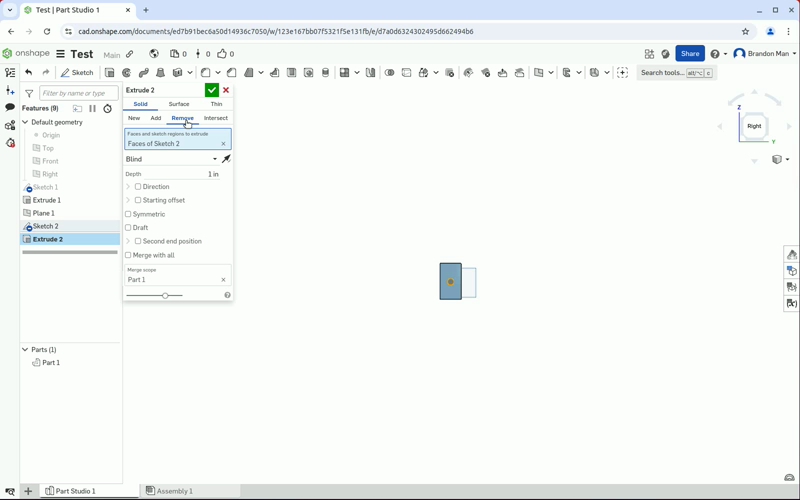
key(tab, 4)
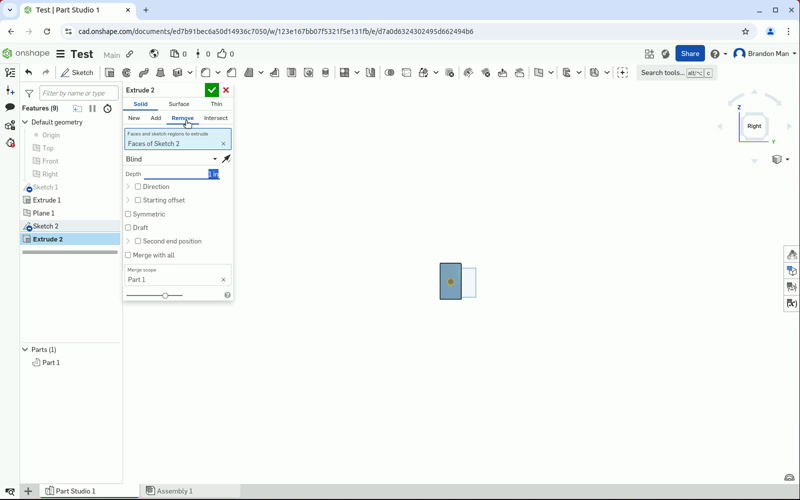
text(6.981)
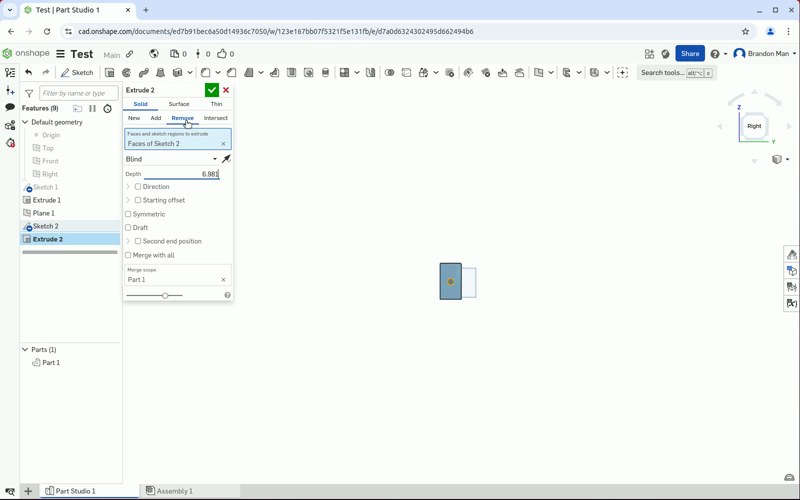
key(tab, 6)
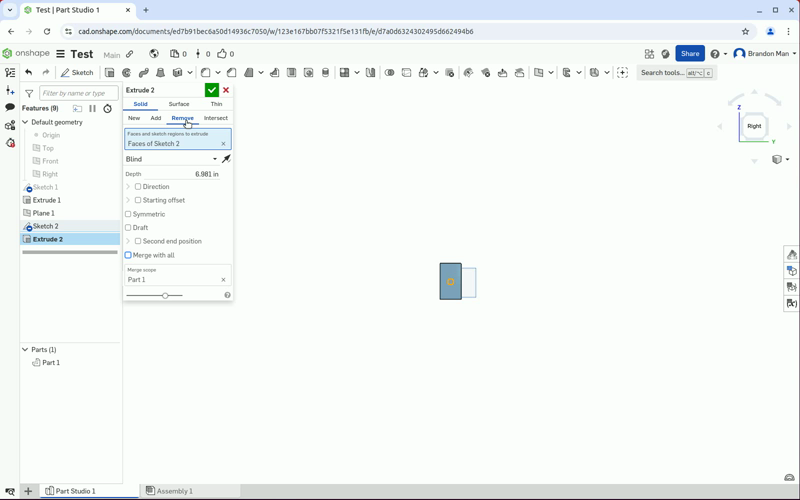
key(space)
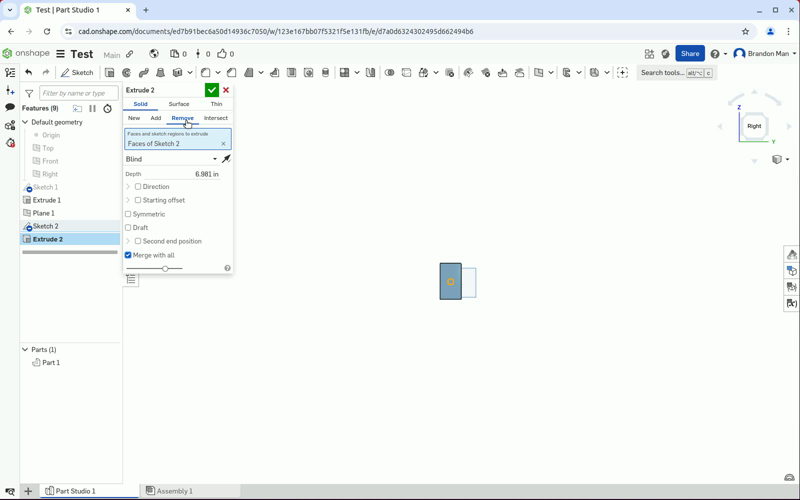
key(enter)
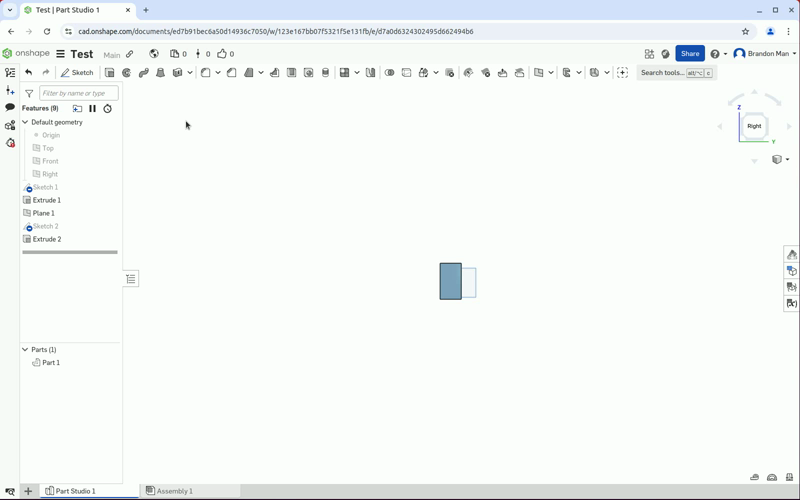
key(shift+h)
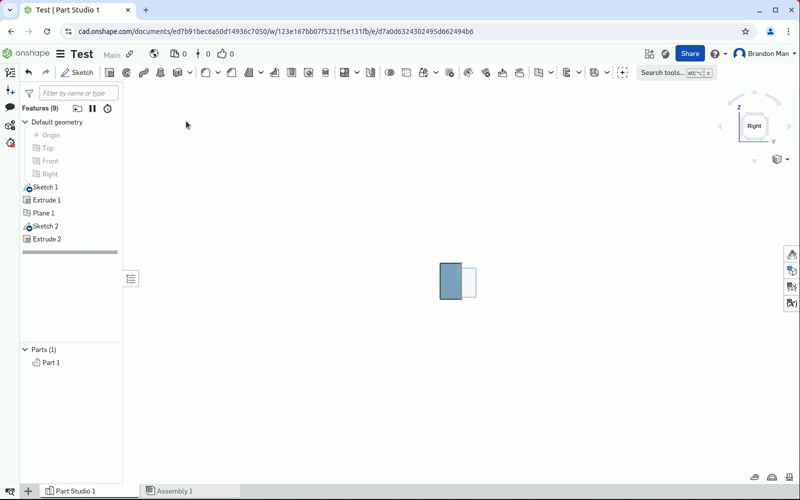
key(shift+h)
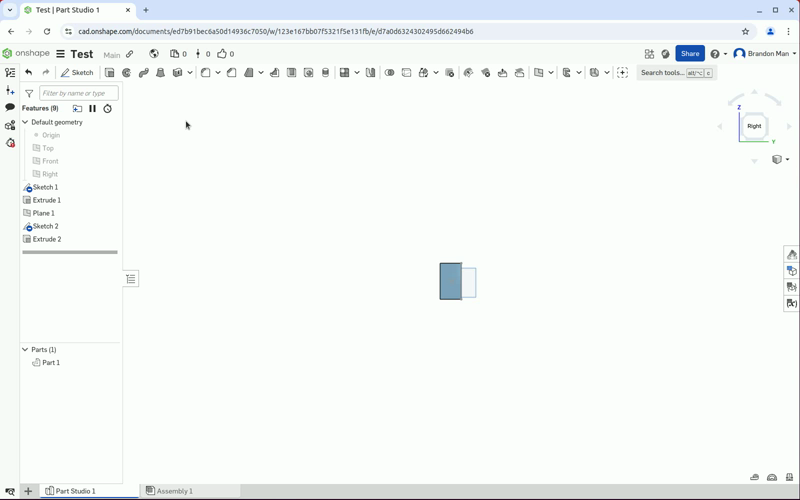
key(shift+7)
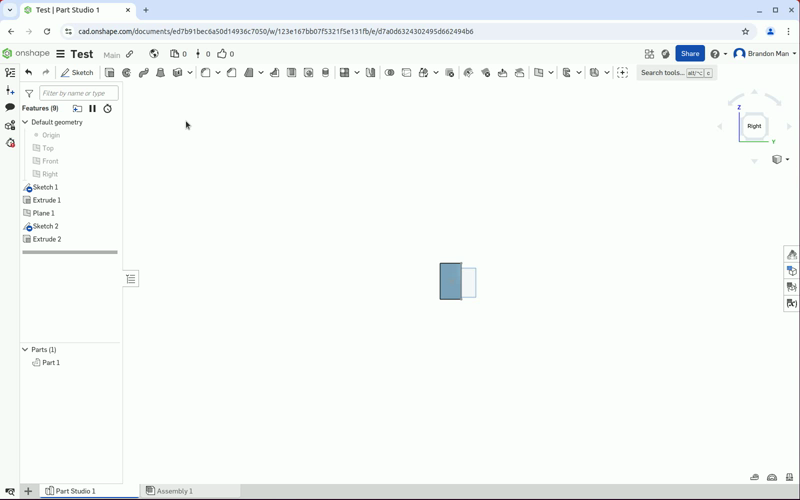
key(right, 2)
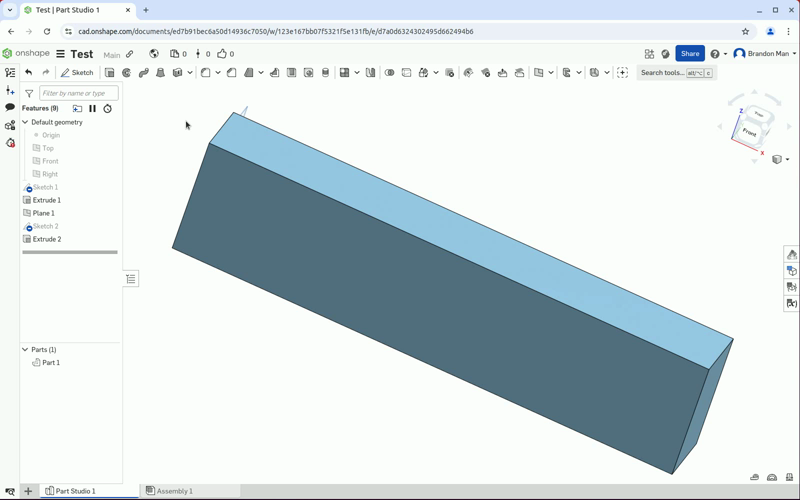
key(down, 2)
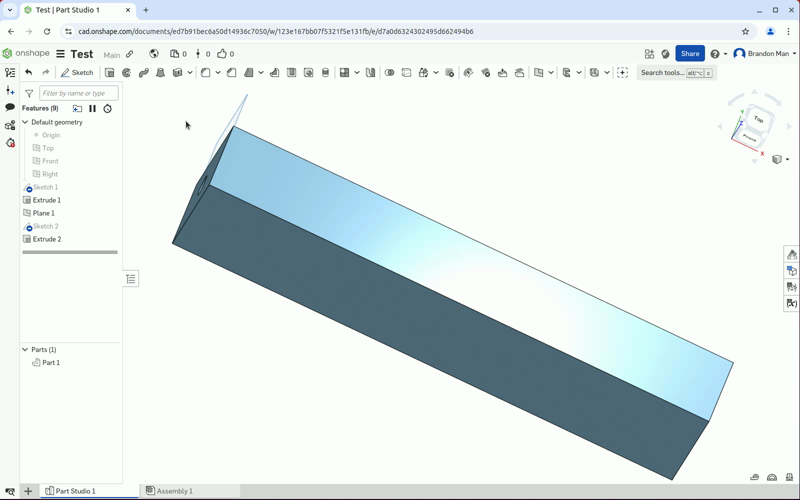
key(up, 2)
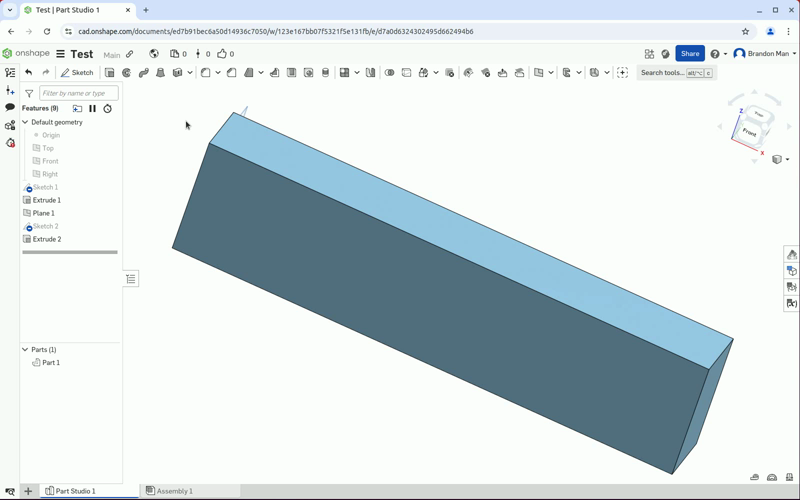
key(left, 2)
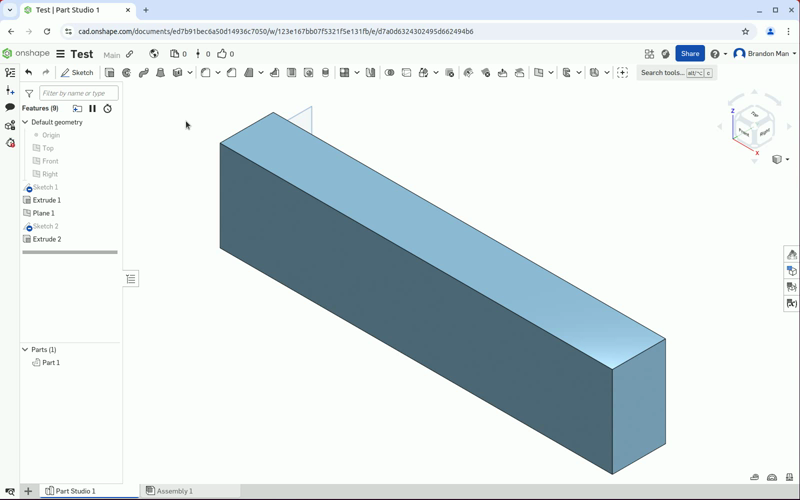
mouse_move(73, 189)
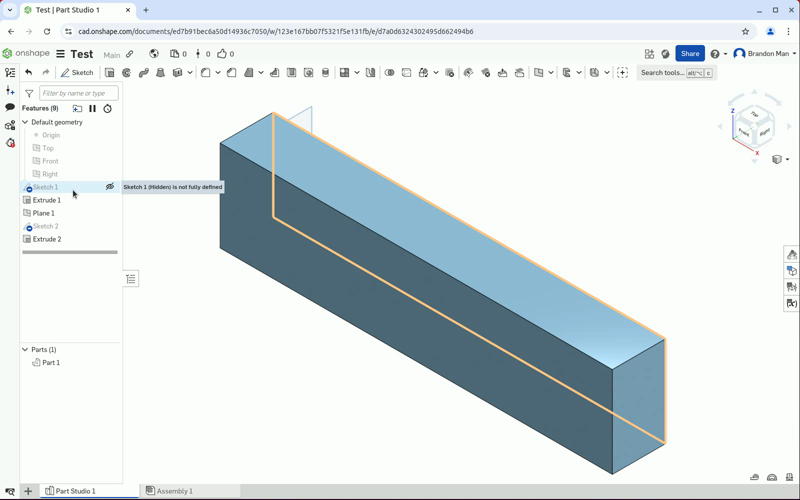
click(73, 189)